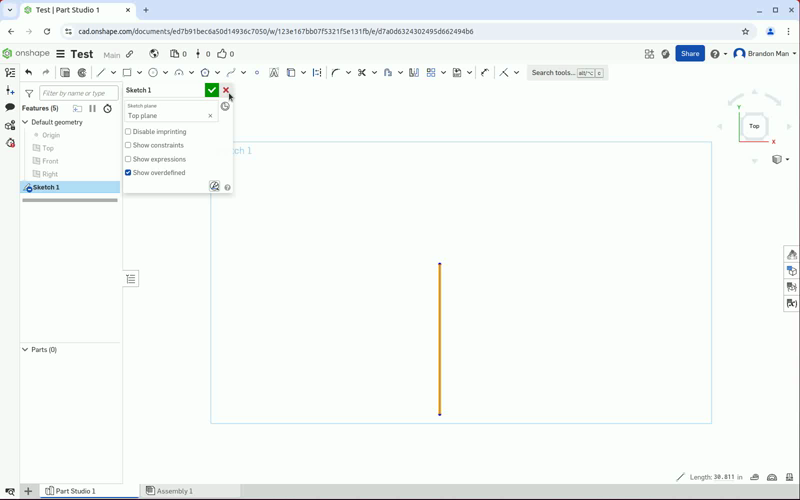
key(shift+h)
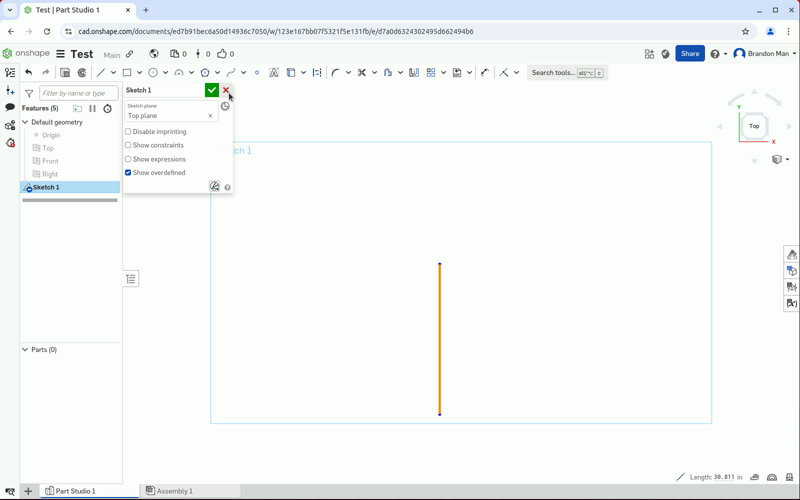
key(shift+s)
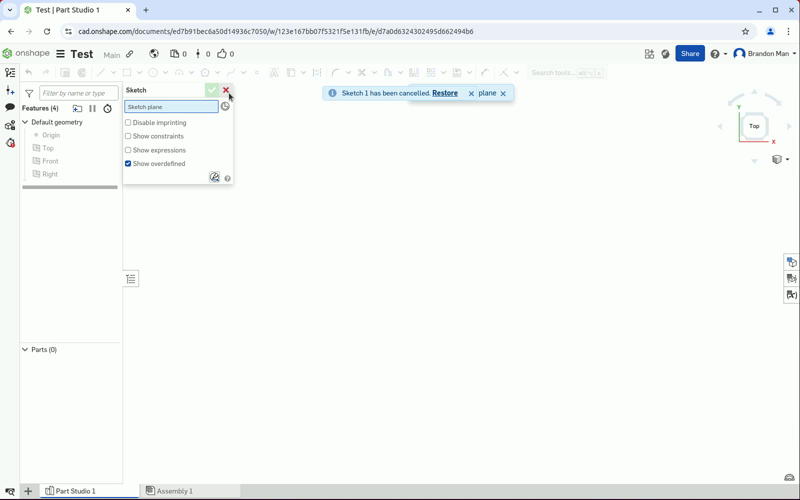
mouse_move(73, 150)
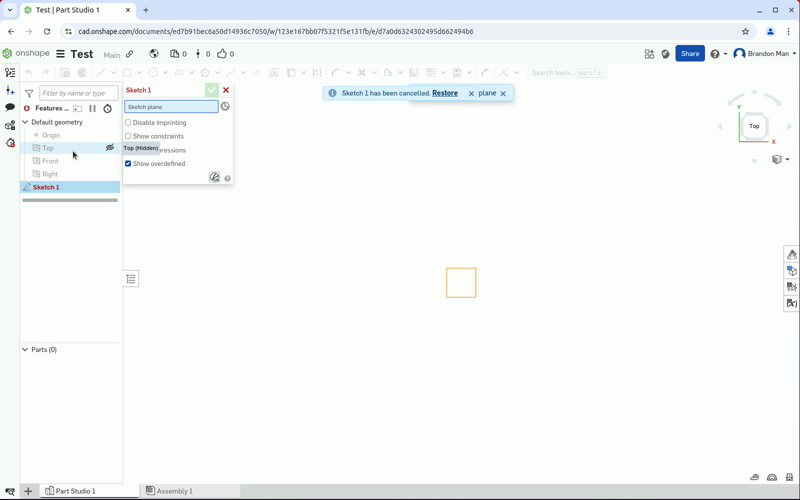
click(73, 150)
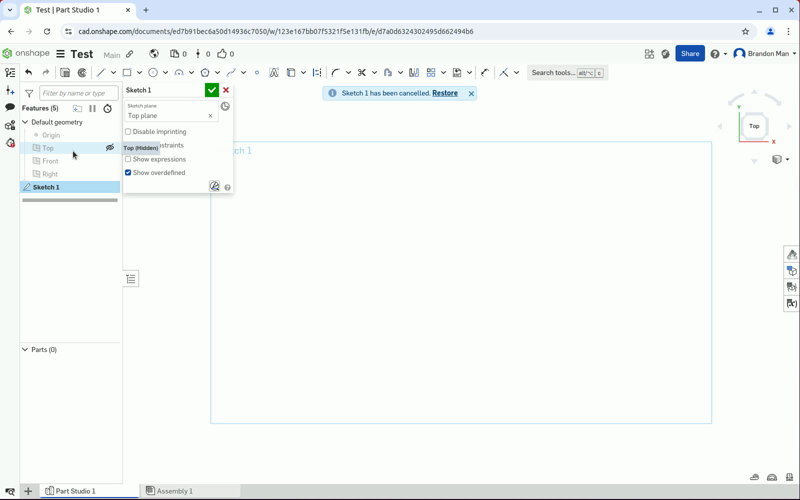
mouse_move(73, 352)
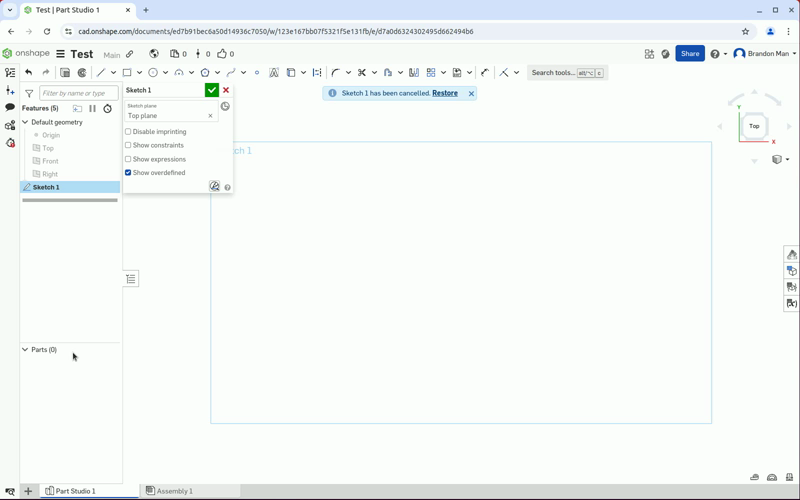
key(y)
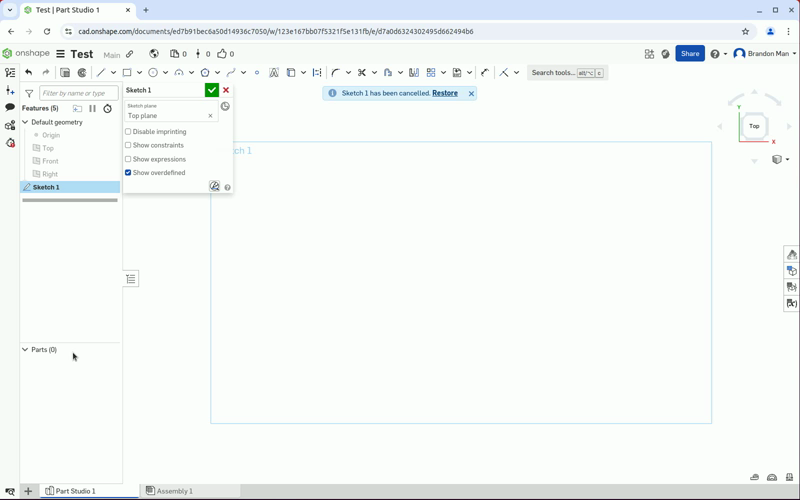
key(l)
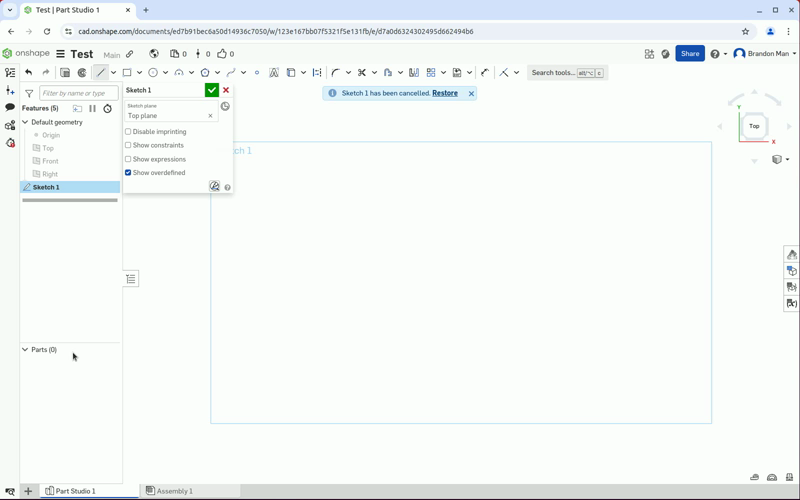
key_down(shift)
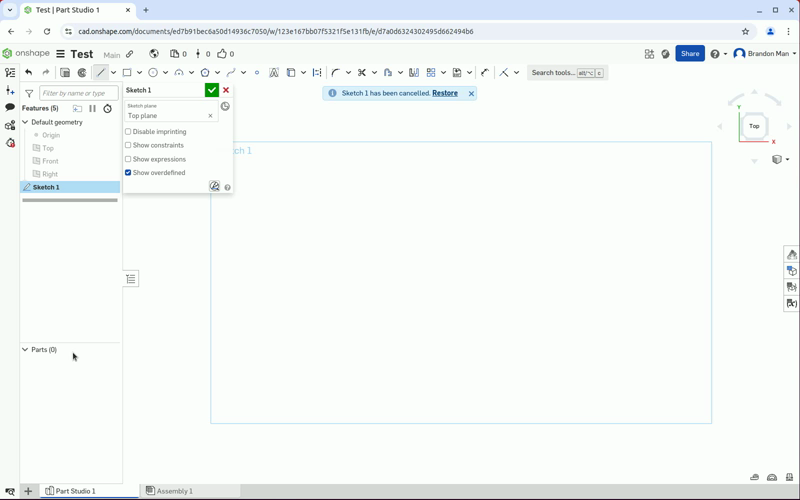
mouse_move(395, 395)
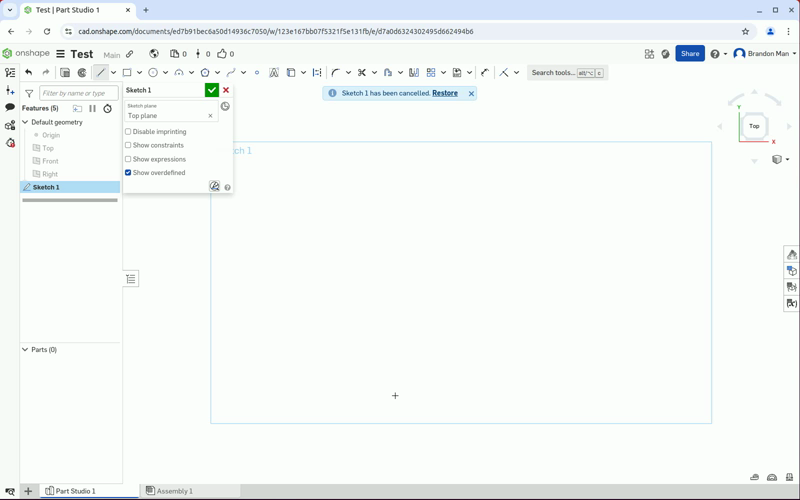
click(395, 395)
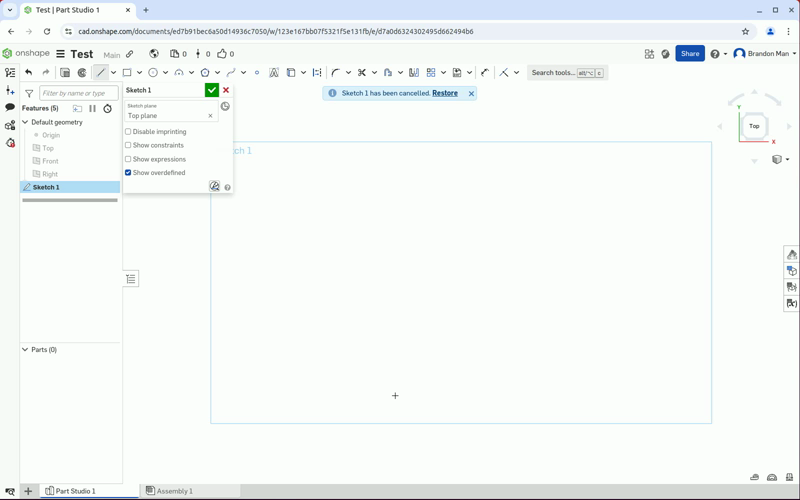
key_up(shift)
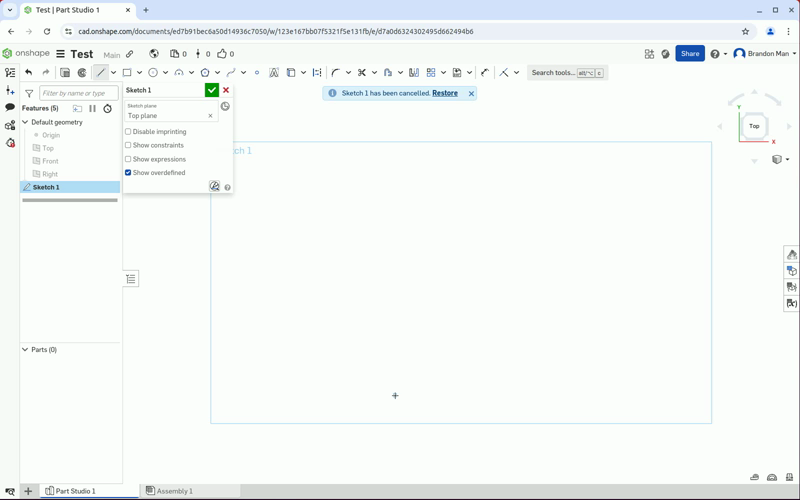
key_down(shift)
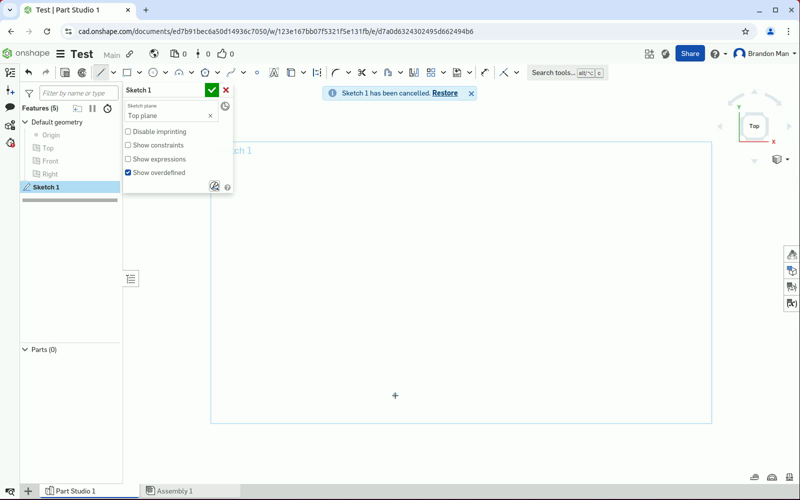
mouse_move(524, 395)
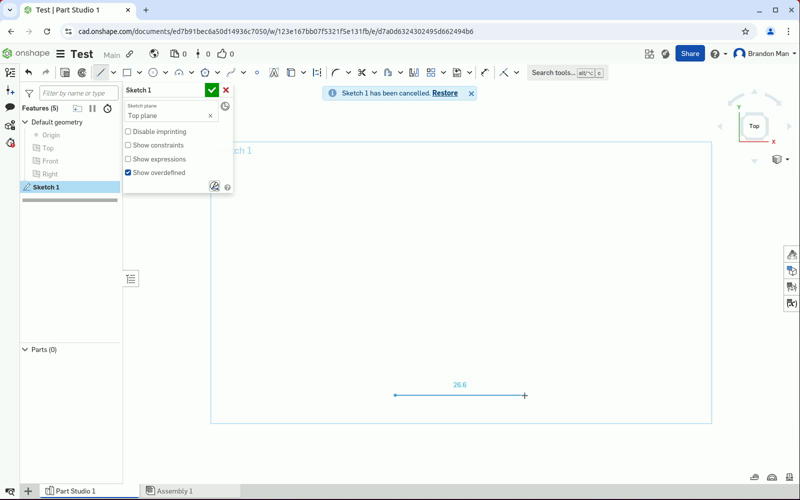
click(524, 395)
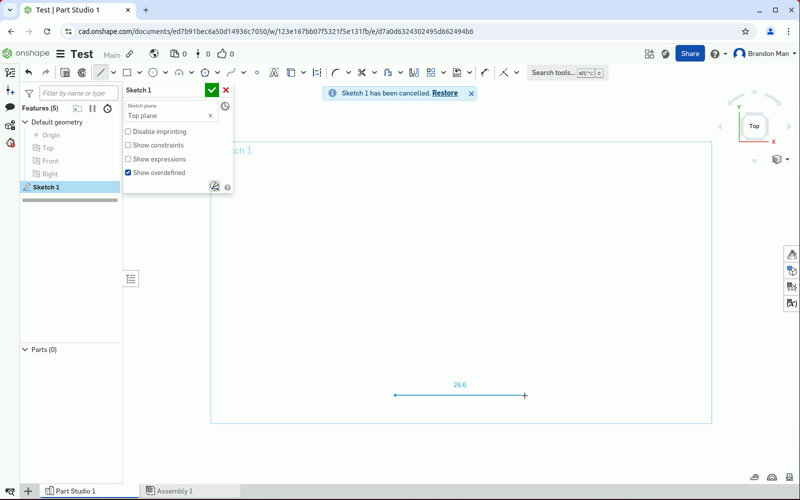
key_up(shift)
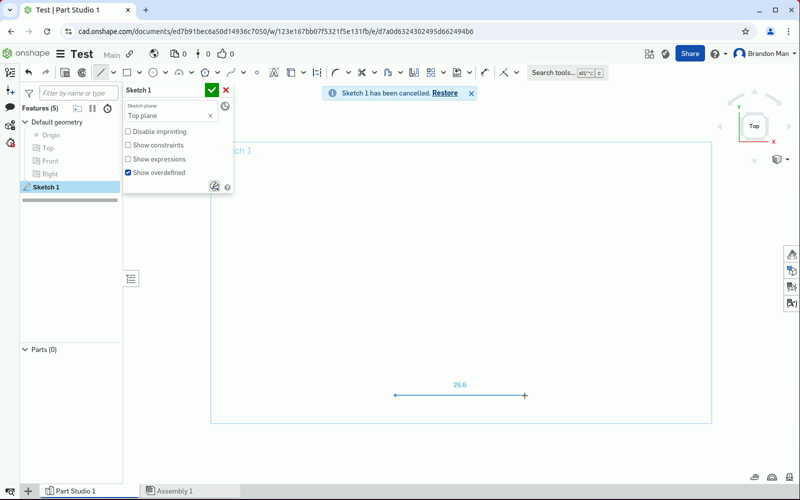
key_down(shift)
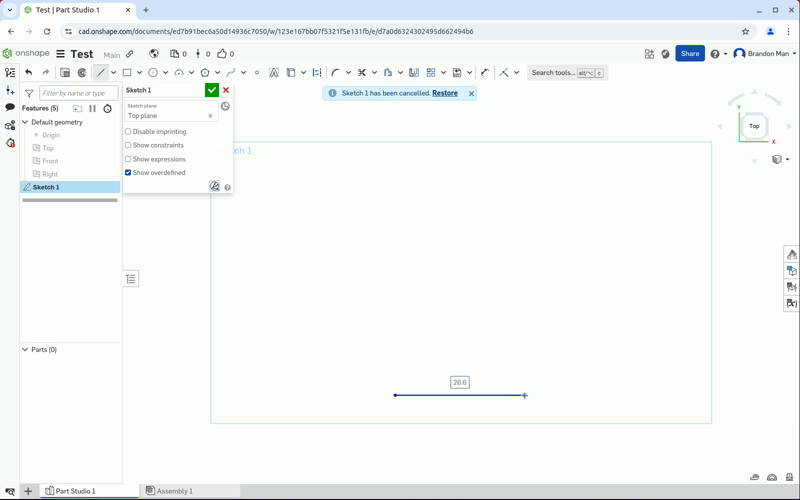
mouse_move(524, 171)
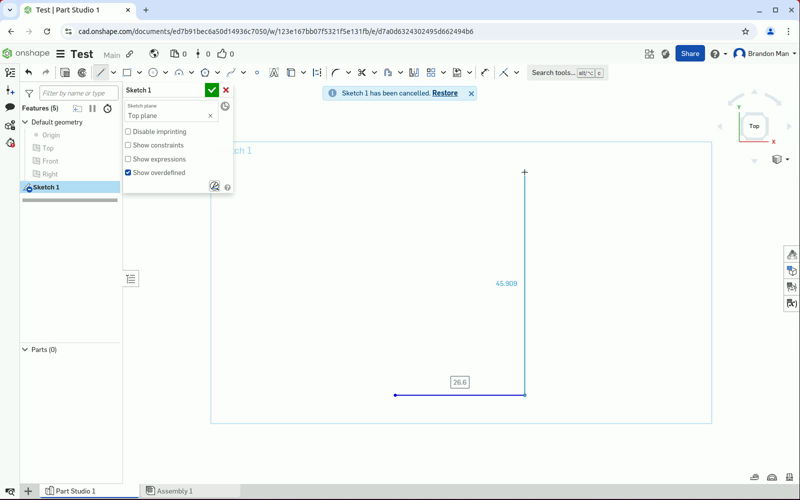
click(524, 171)
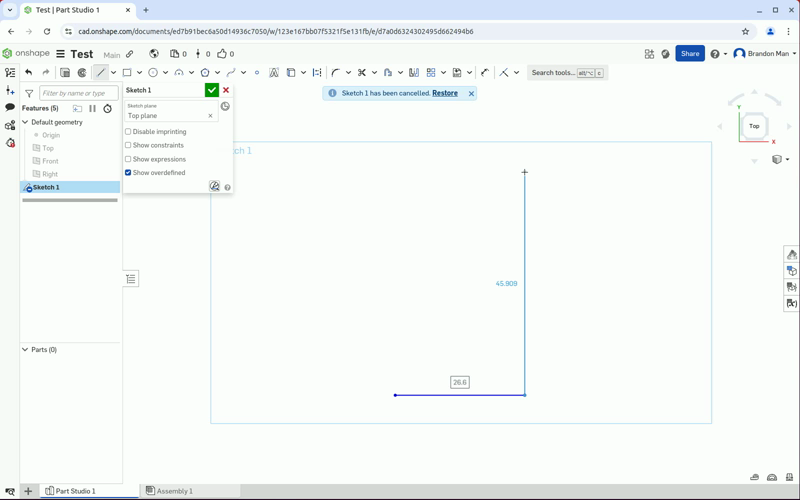
key_up(shift)
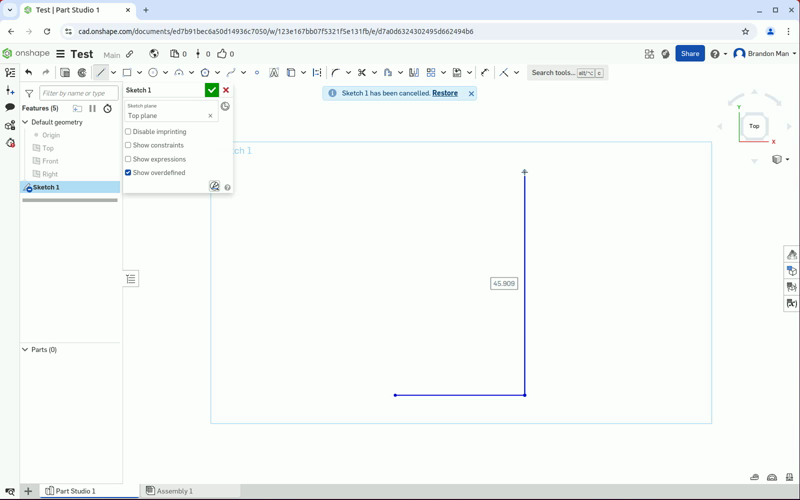
key_down(shift)
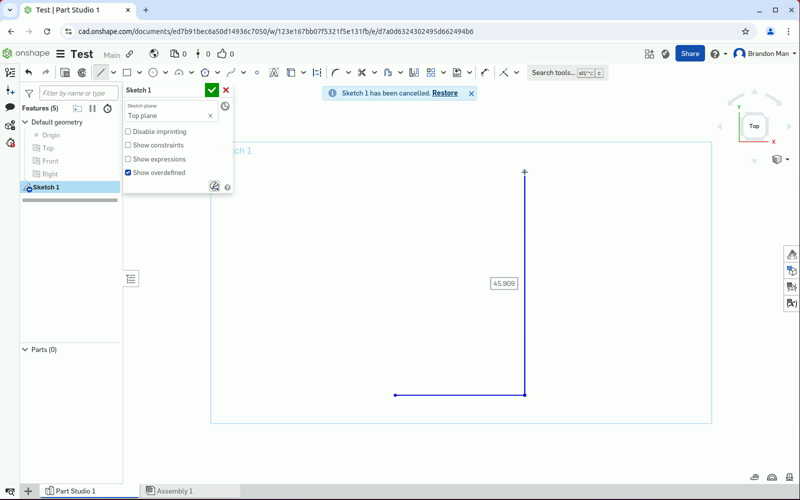
mouse_move(395, 171)
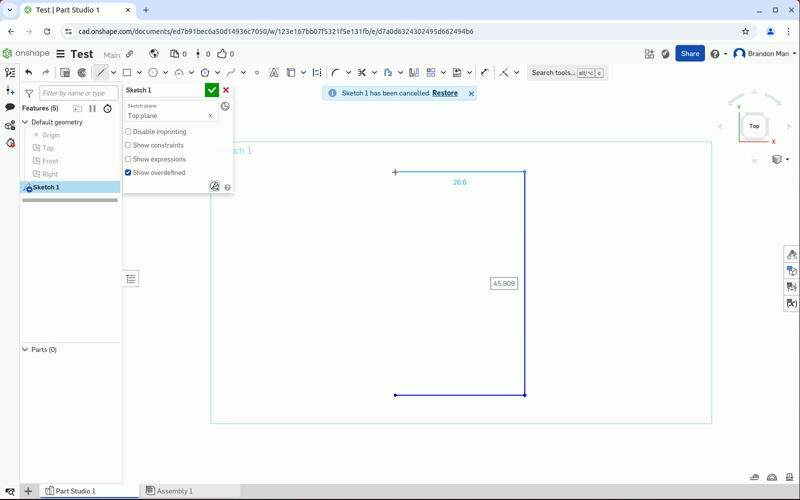
click(395, 171)
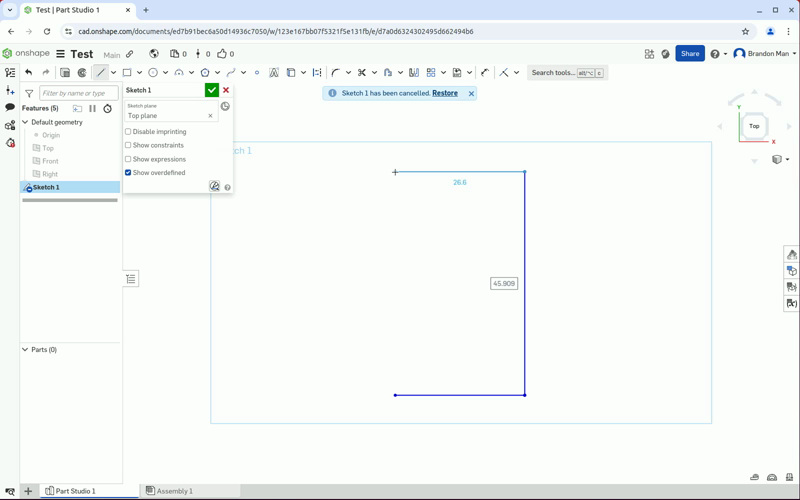
key_up(shift)
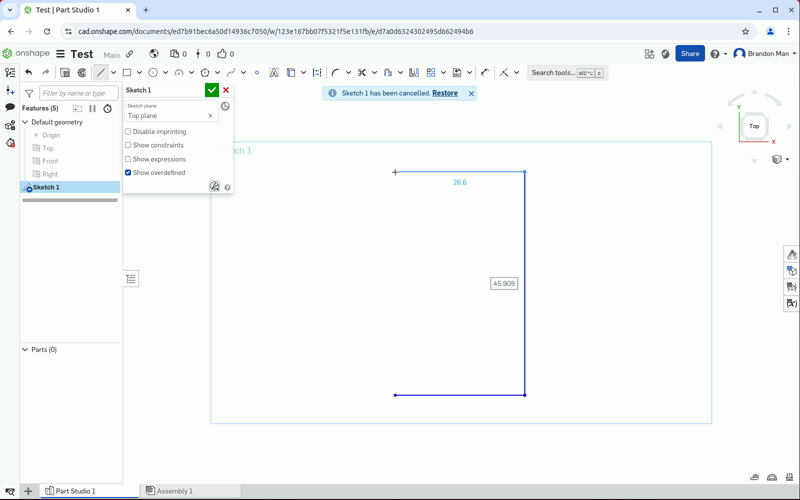
key_down(shift)
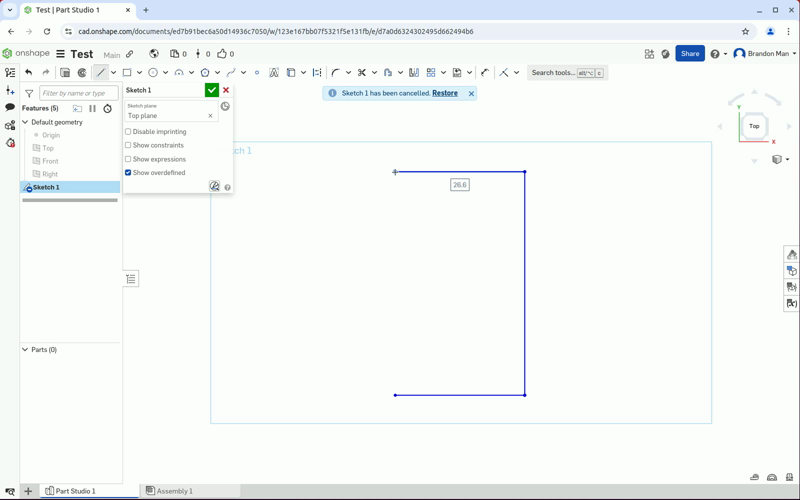
mouse_move(395, 395)
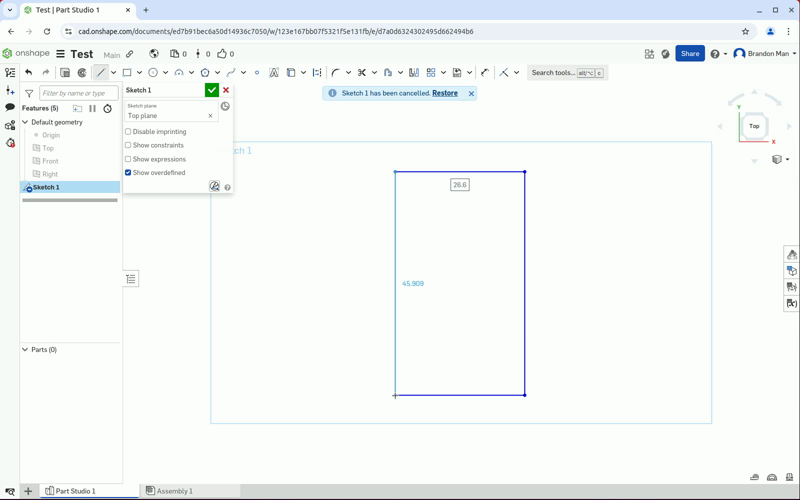
key_up(shift)
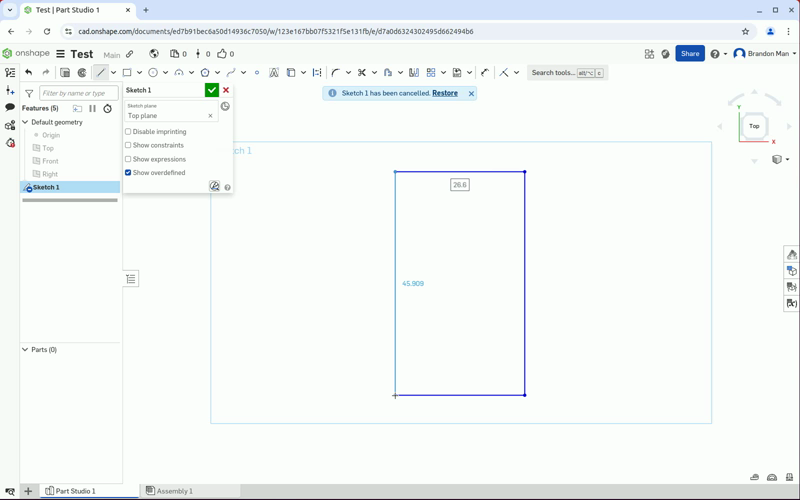
click(395, 395)
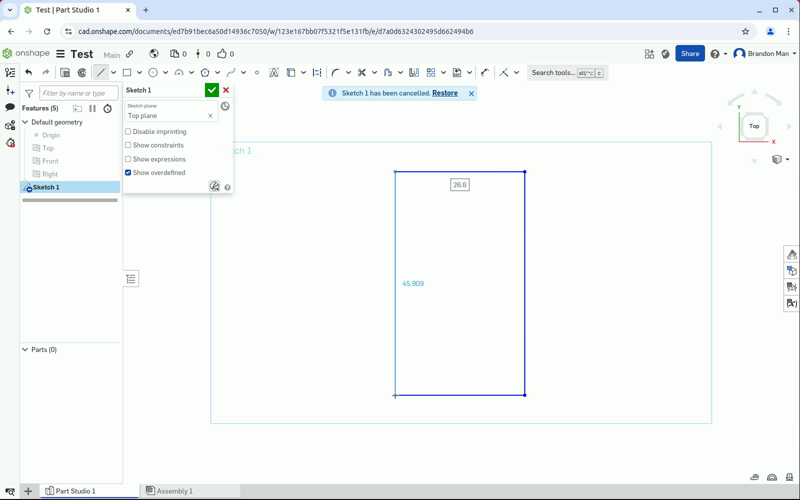
key(esc)
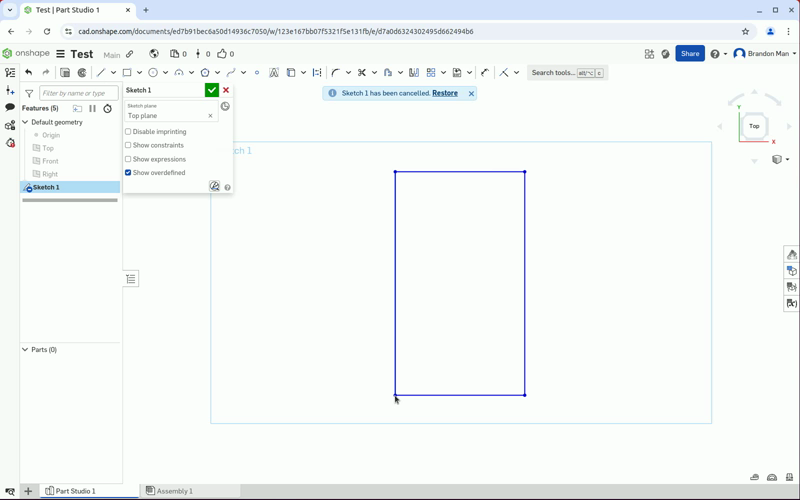
mouse_move(489, 364)
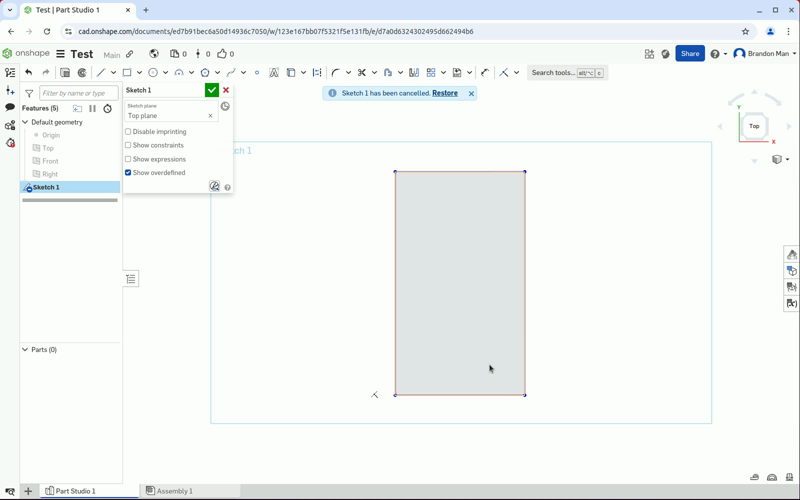
click(489, 364)
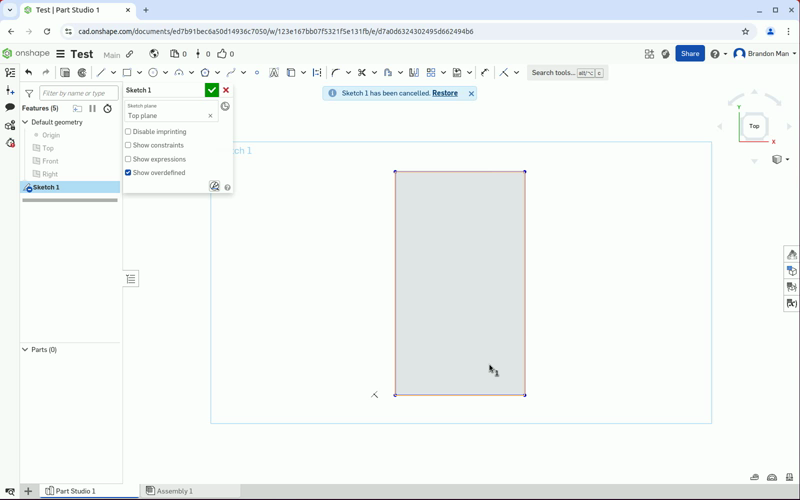
mouse_move(73, 352)
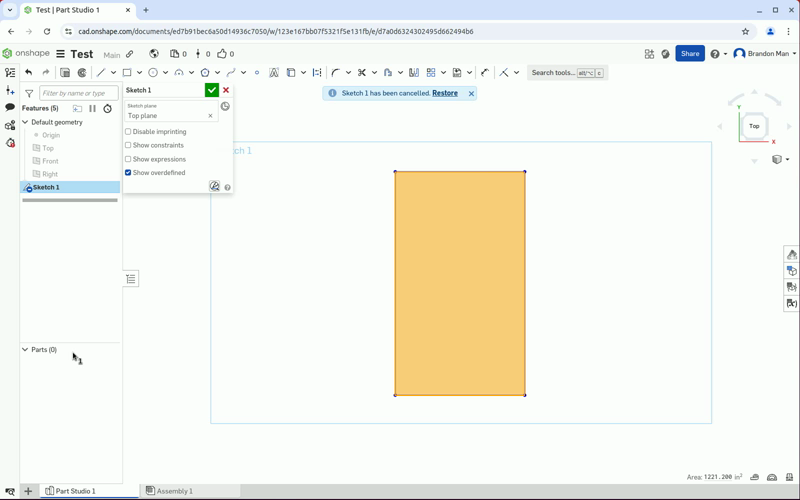
key(shift+y)
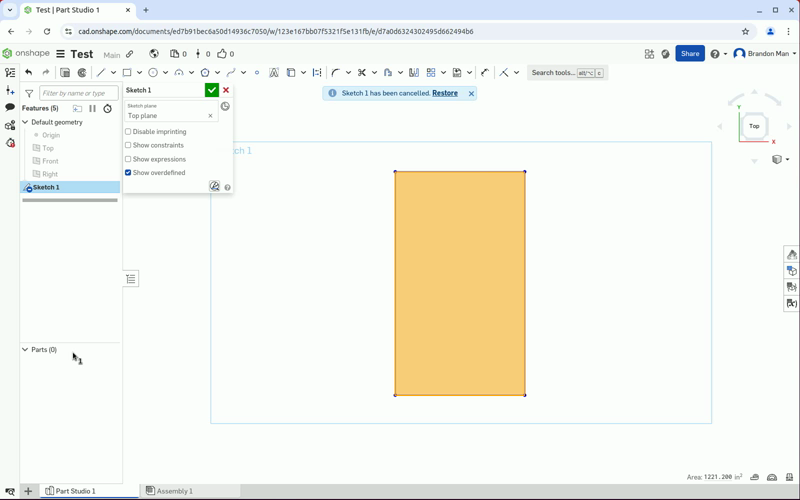
key(shift+e)
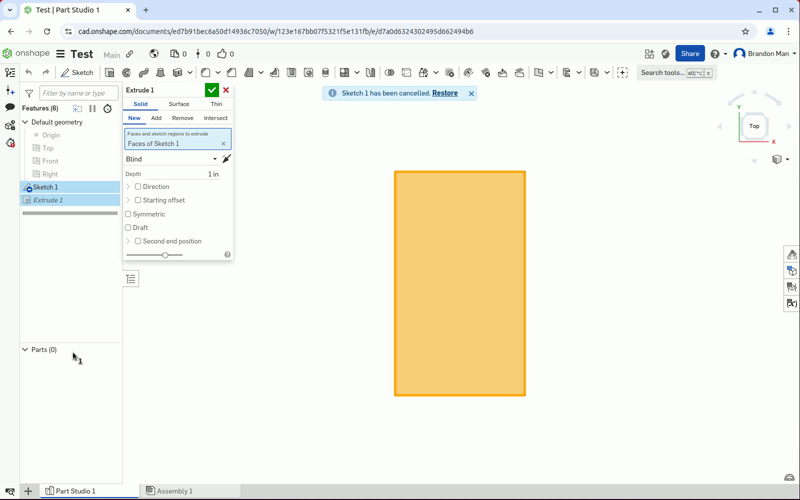
mouse_move(143, 106)
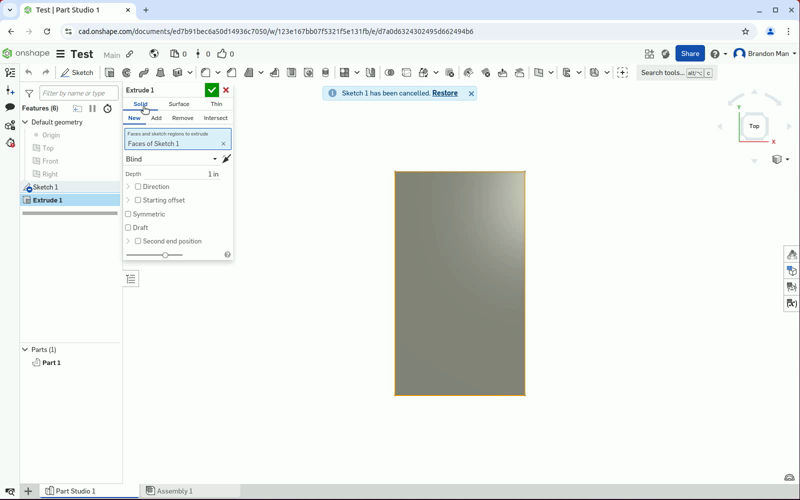
click(143, 106)
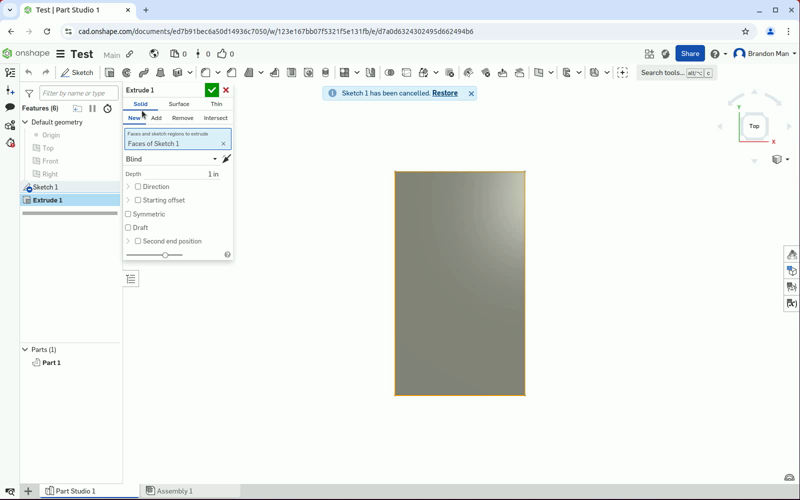
mouse_move(137, 120)
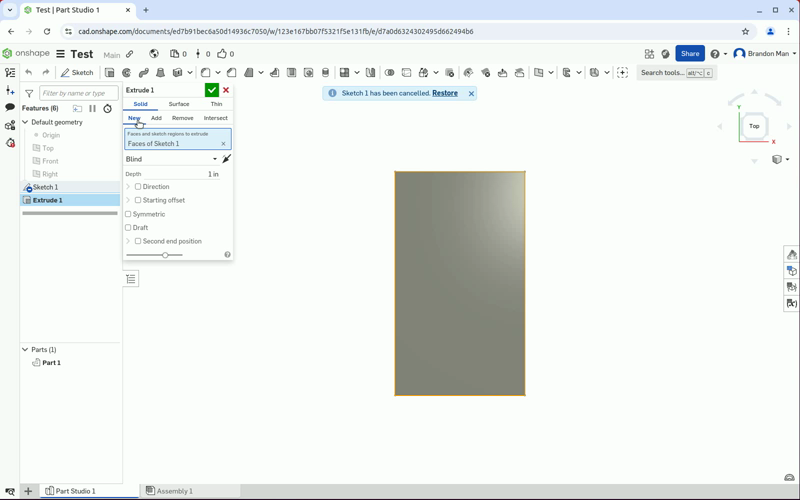
click(137, 120)
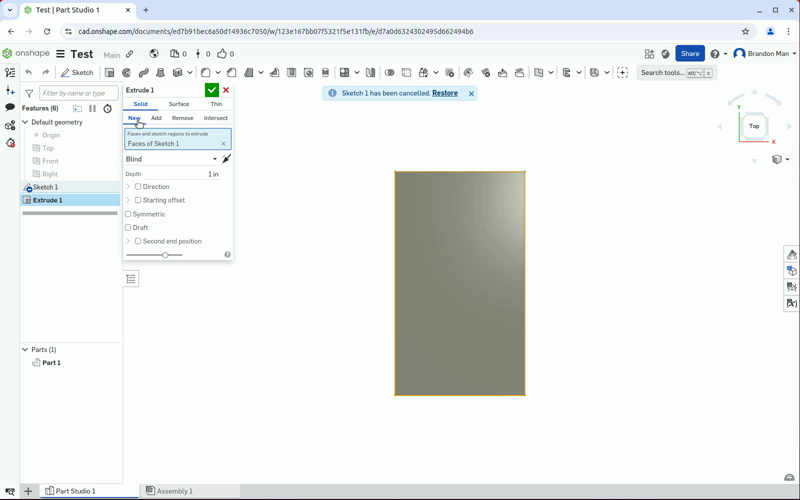
key(tab, 4)
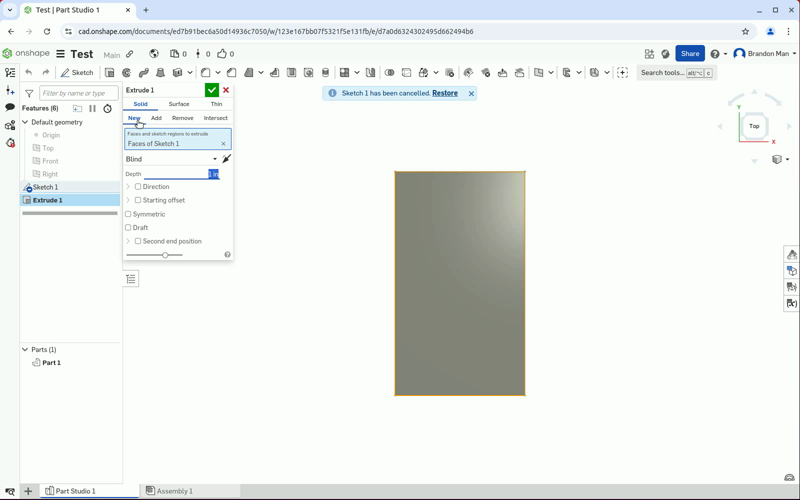
text(0.722)
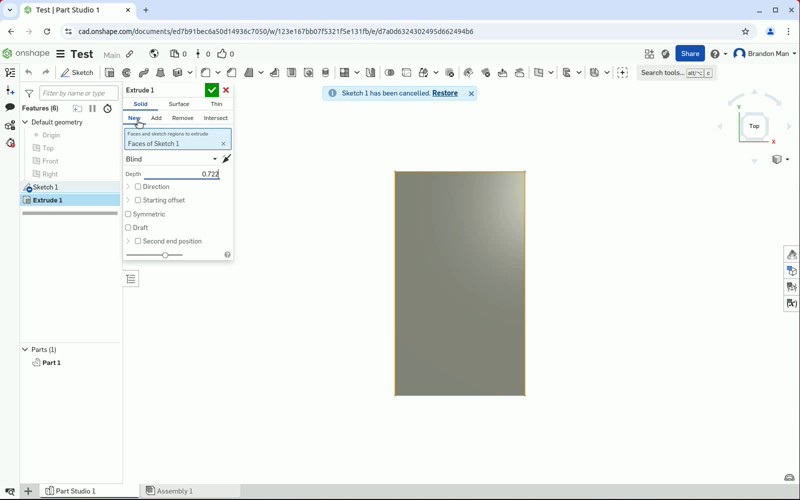
key(enter)
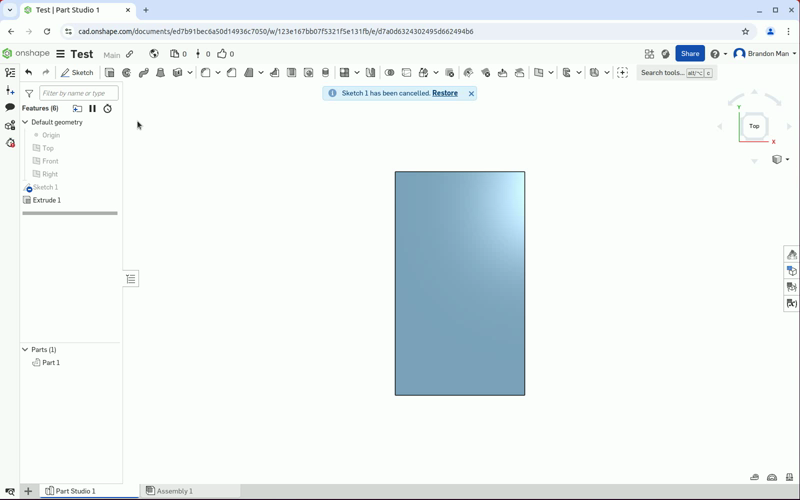
key(shift+h)
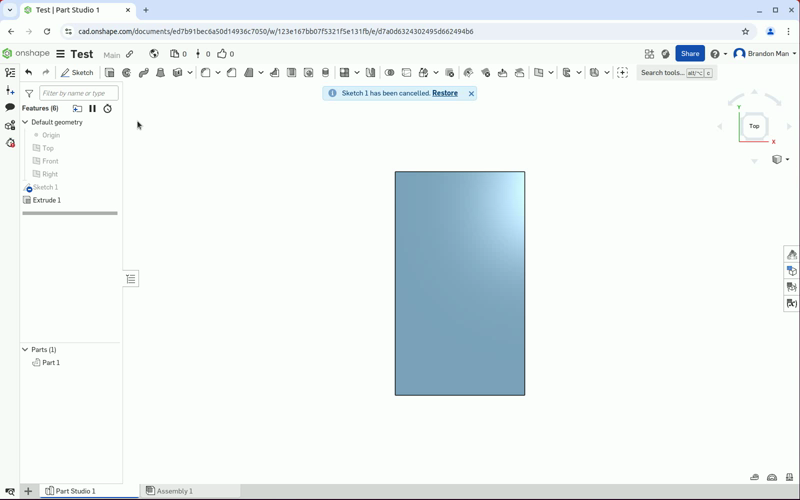
key(shift+h)
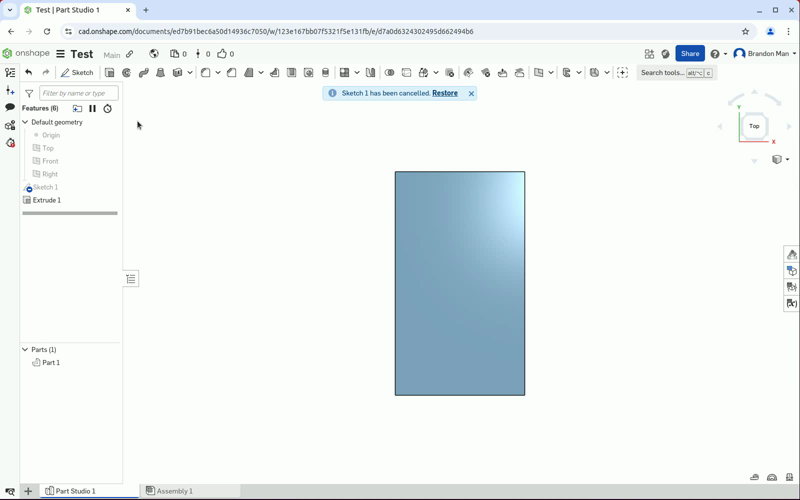
mouse_move(73, 189)
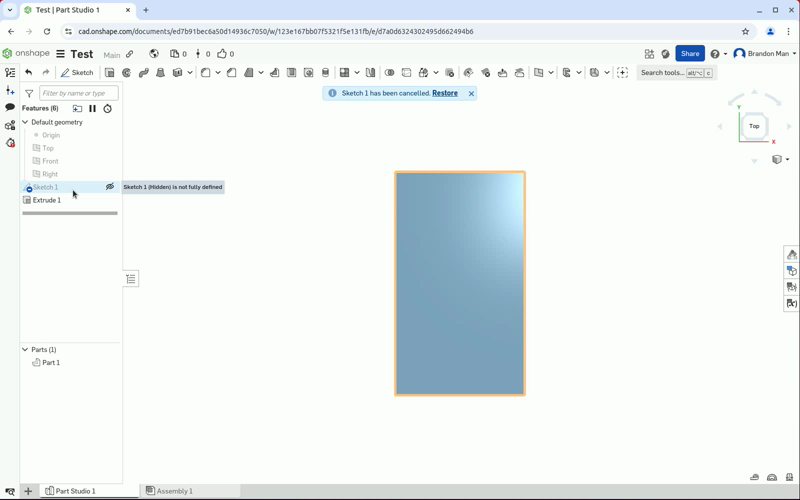
click(73, 189)
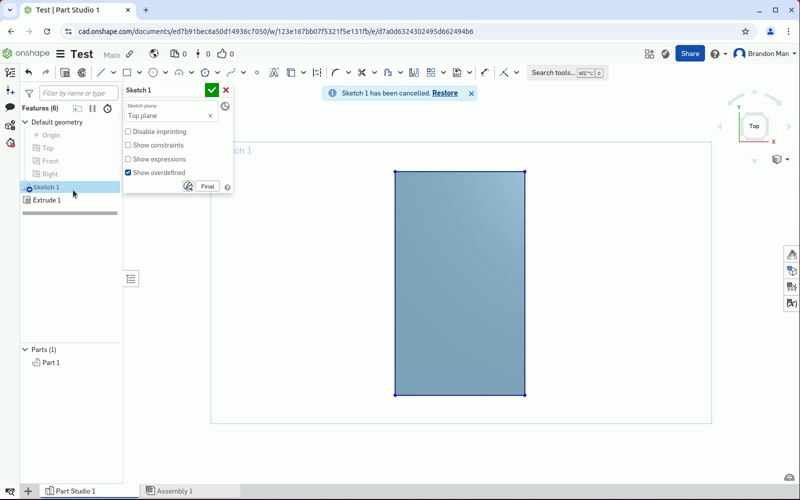
mouse_move(229, 92)
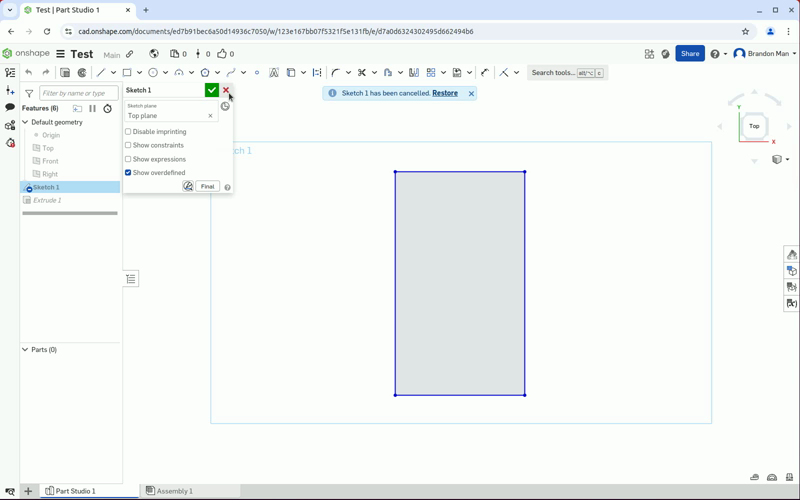
click(229, 92)
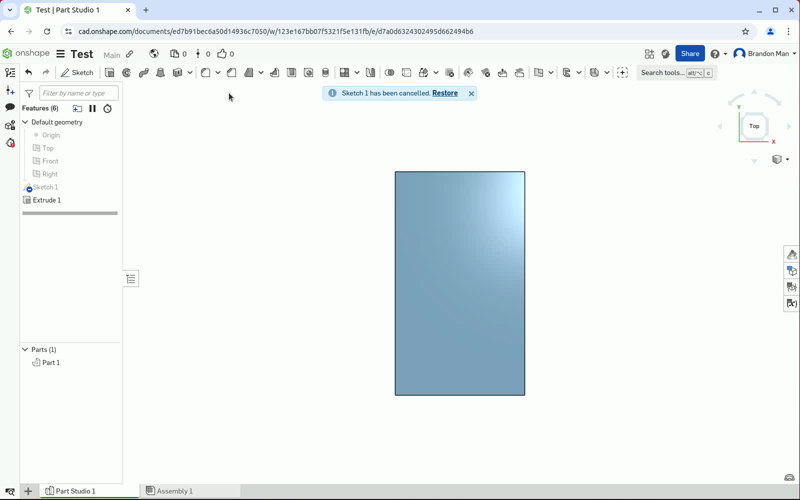
mouse_move(541, 75)
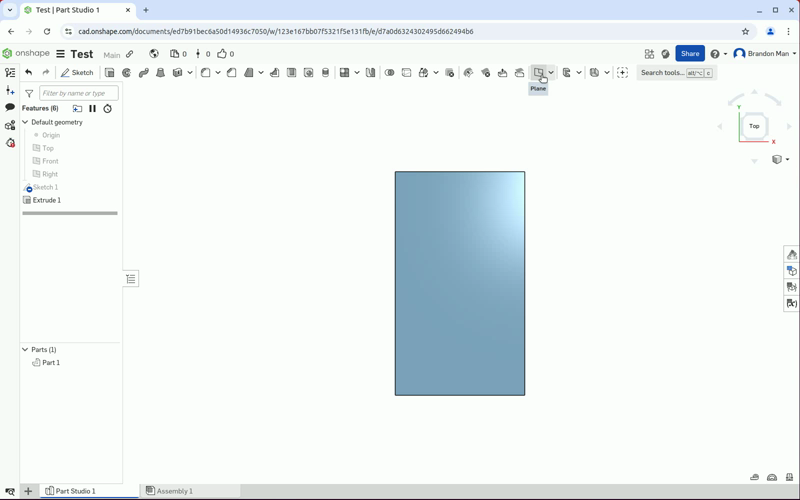
click(541, 75)
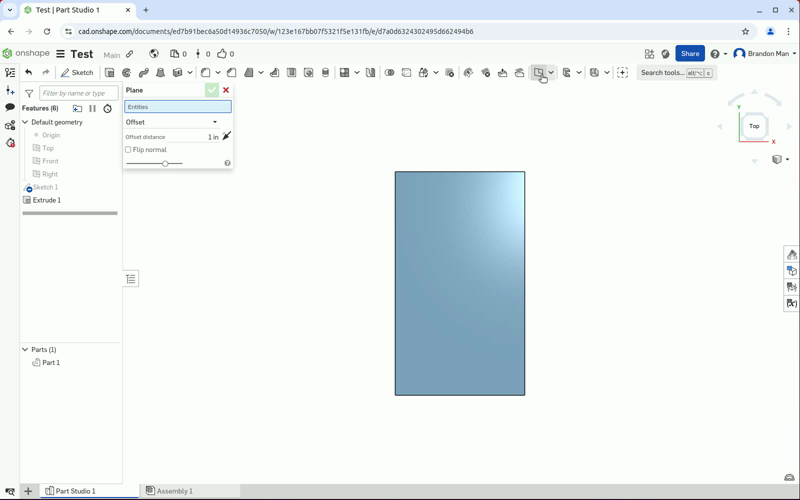
mouse_move(73, 150)
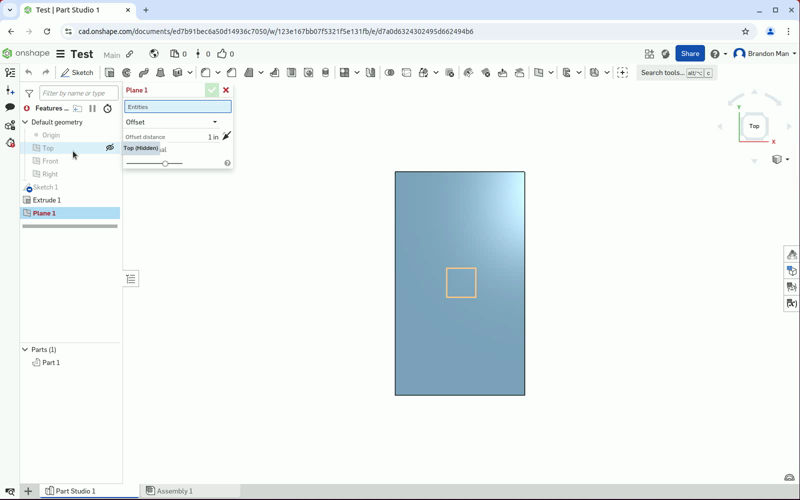
click(73, 150)
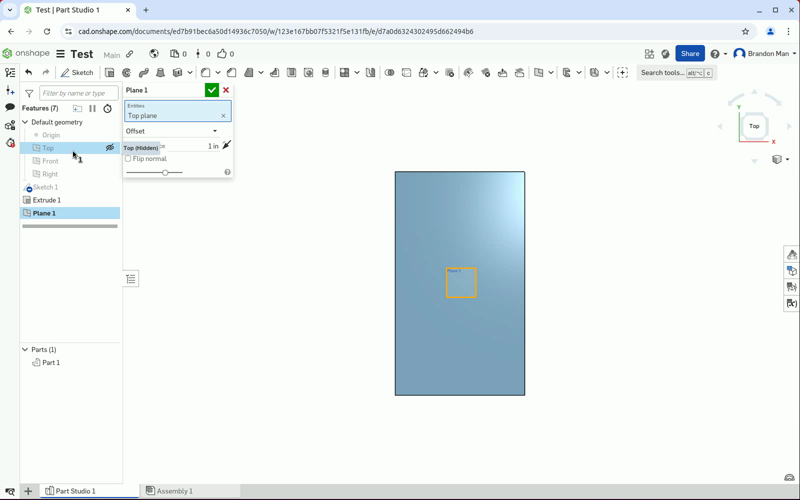
key(tab, 2)
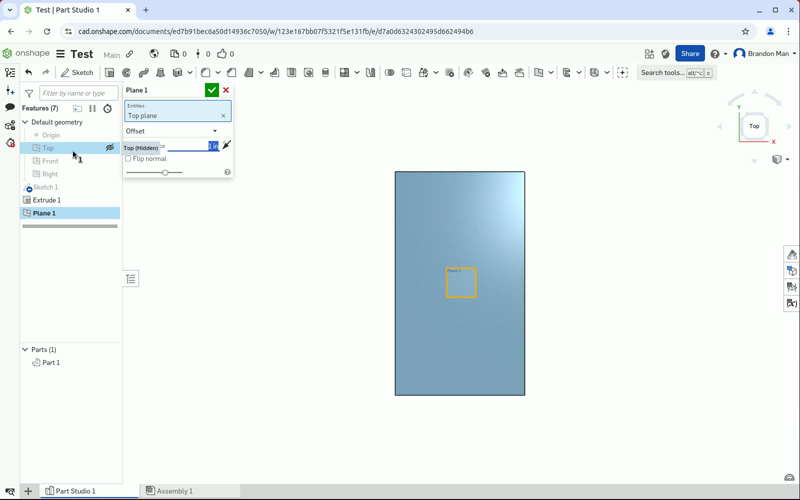
text(0.709)
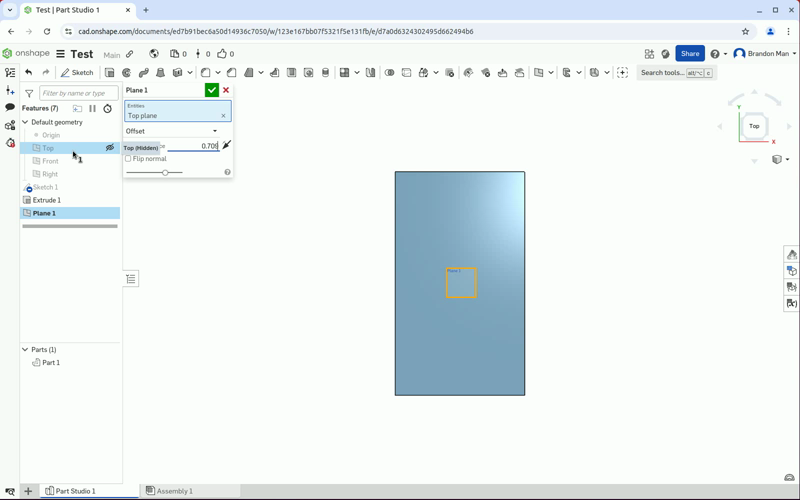
key(enter, 2)
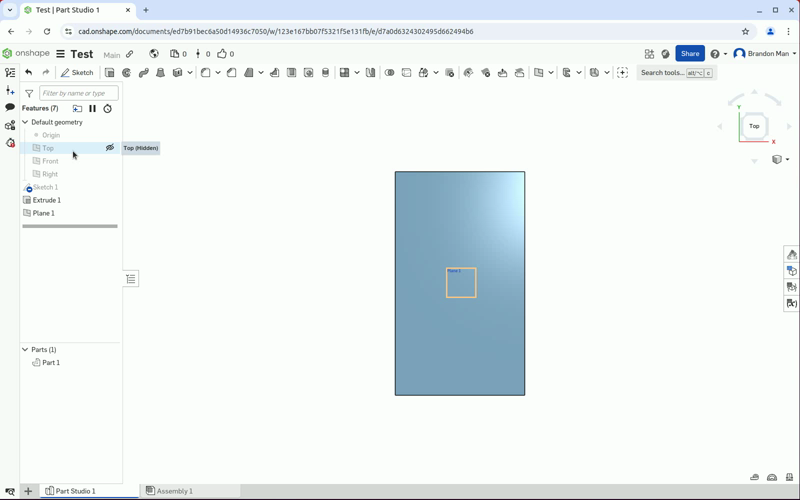
key(shift+s)
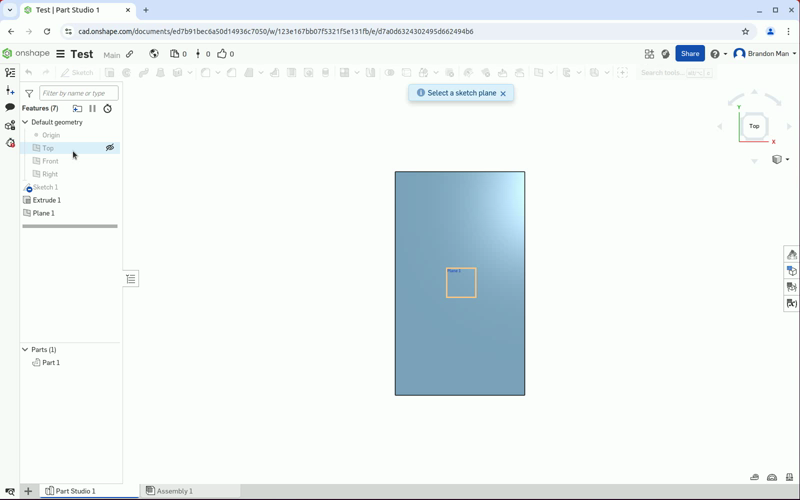
mouse_move(73, 215)
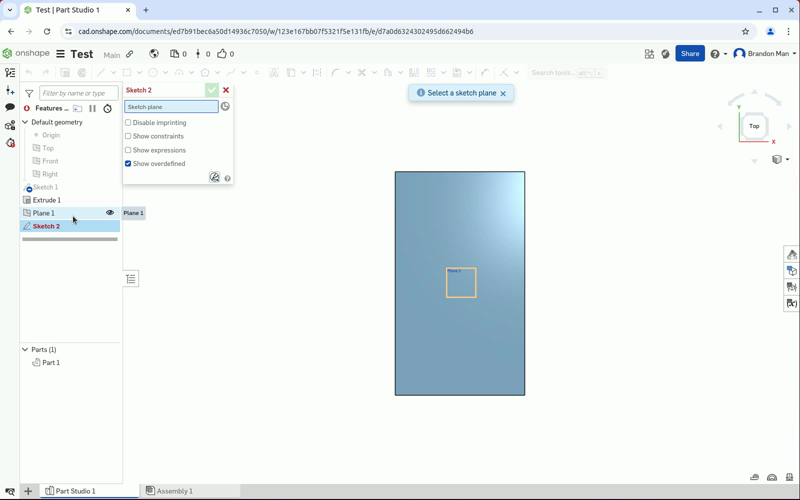
click(73, 215)
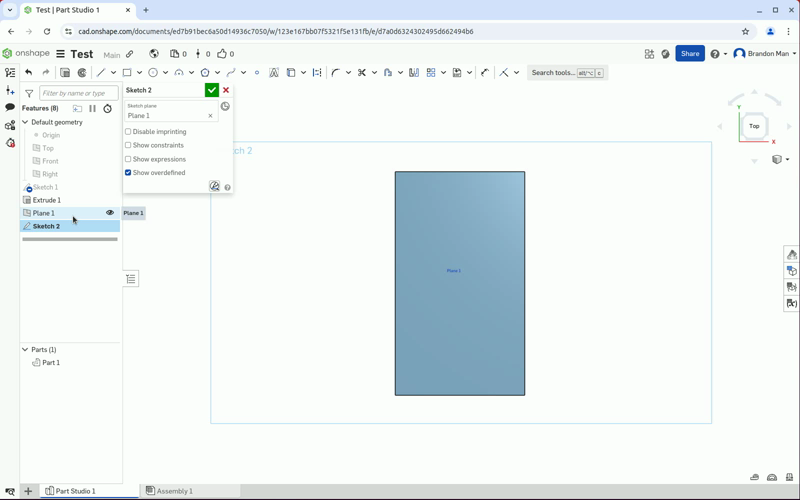
mouse_move(73, 352)
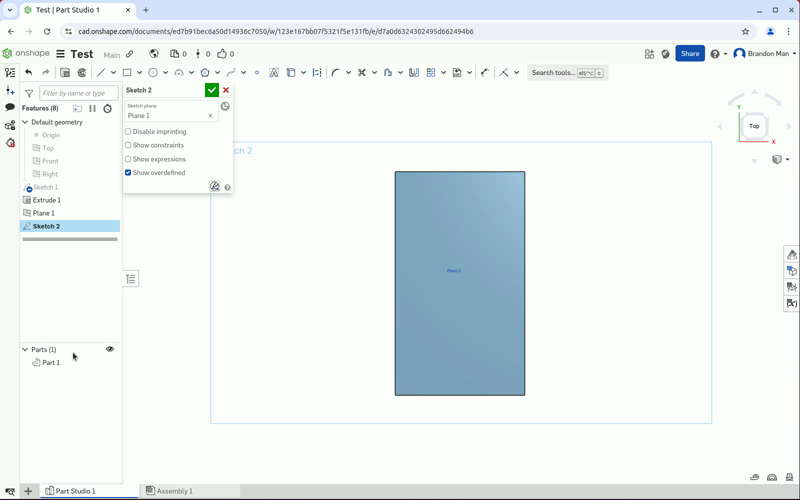
key(y)
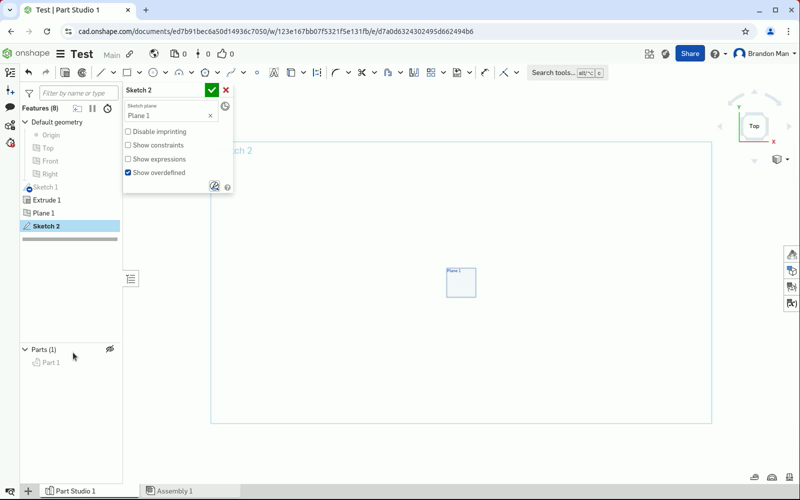
key(l)
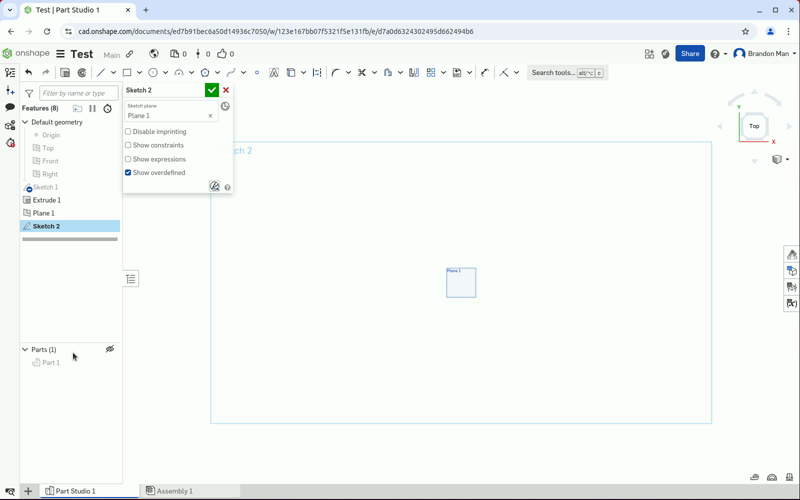
key_down(shift)
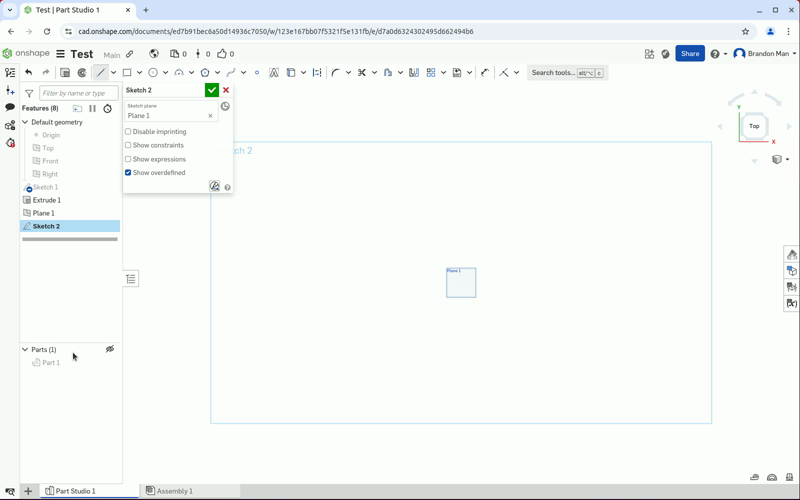
mouse_move(397, 391)
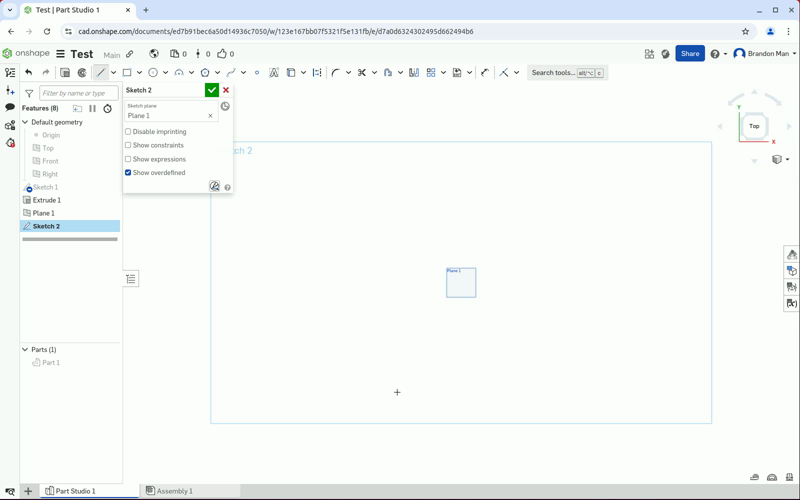
click(397, 391)
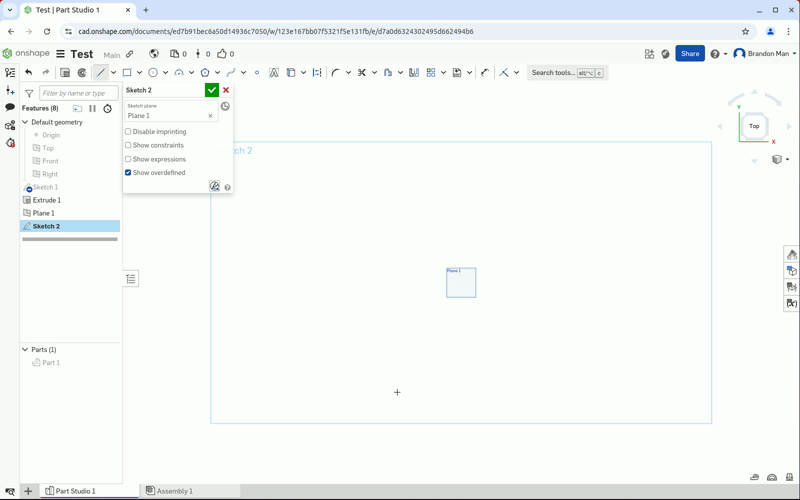
key_up(shift)
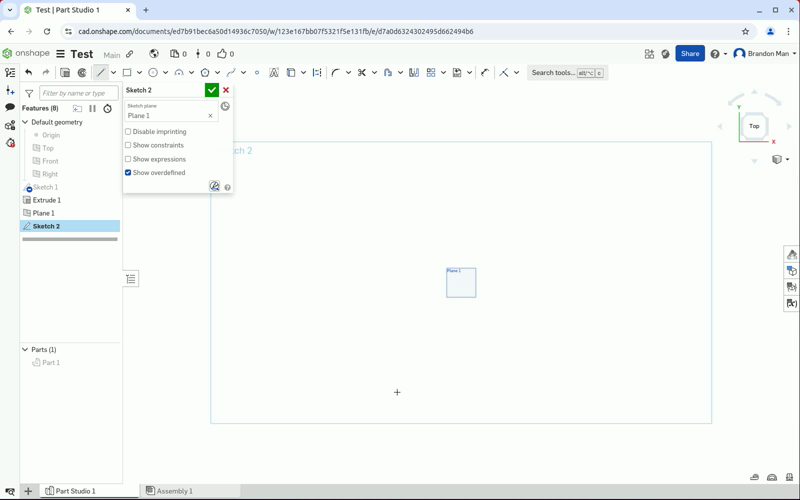
key_down(shift)
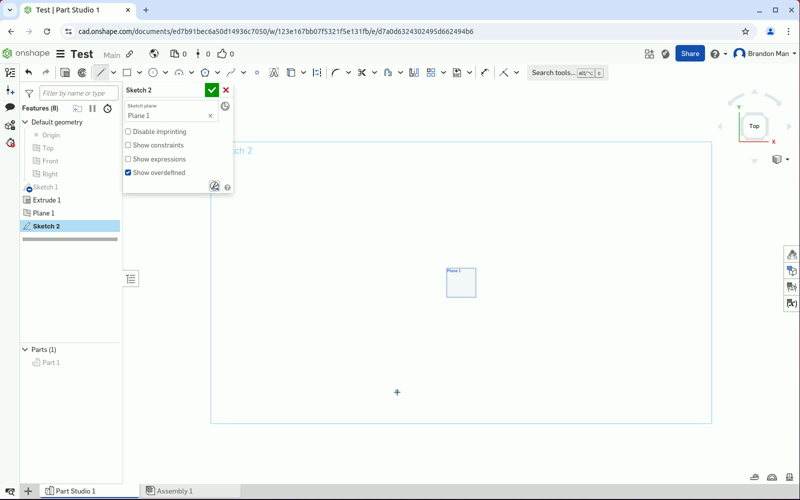
mouse_move(522, 391)
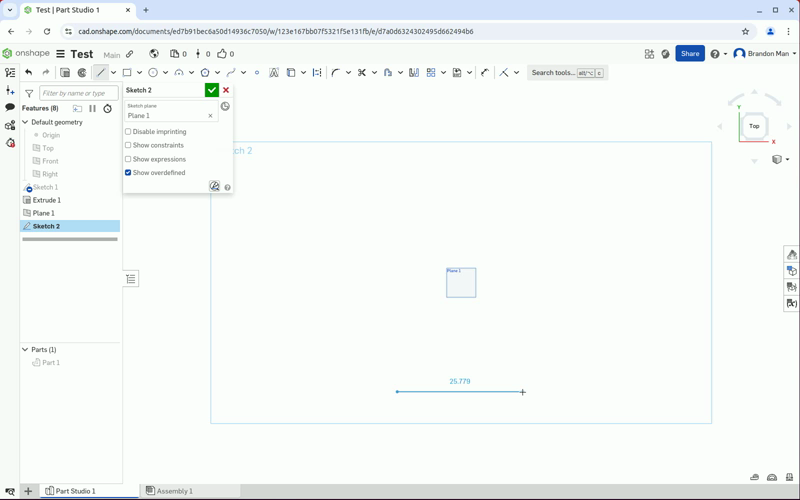
click(522, 391)
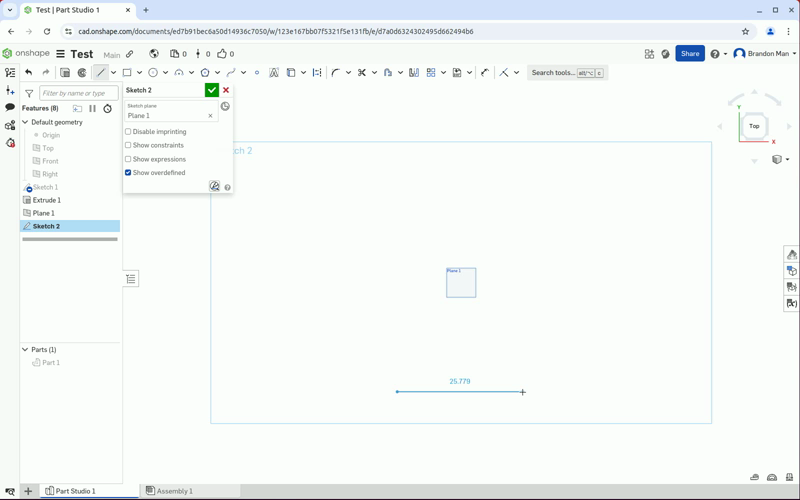
key_up(shift)
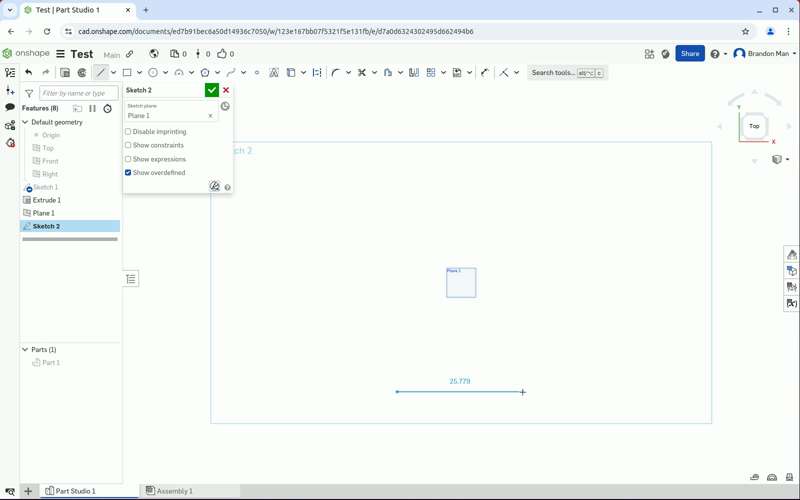
key_down(shift)
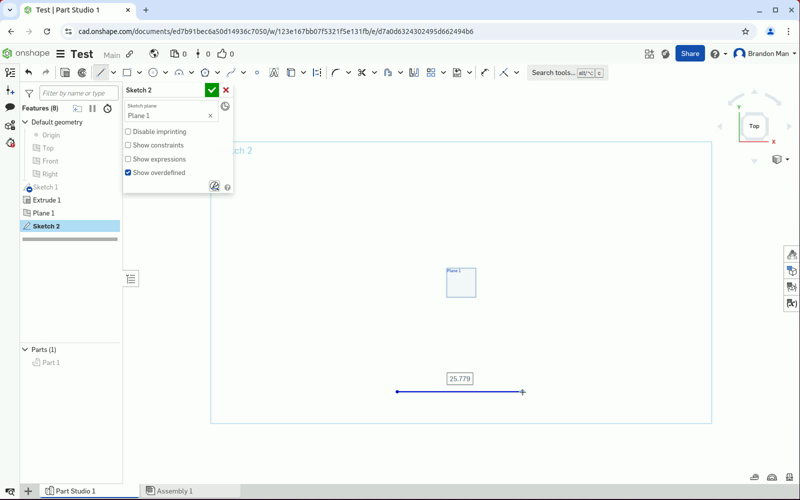
mouse_move(522, 175)
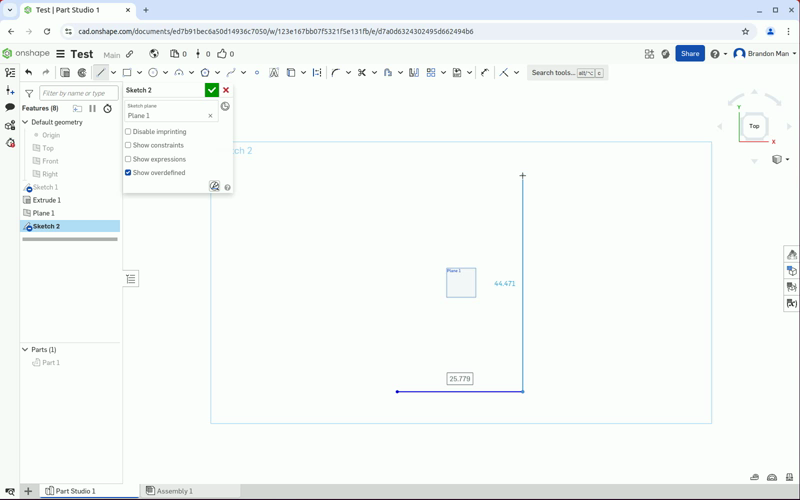
click(522, 175)
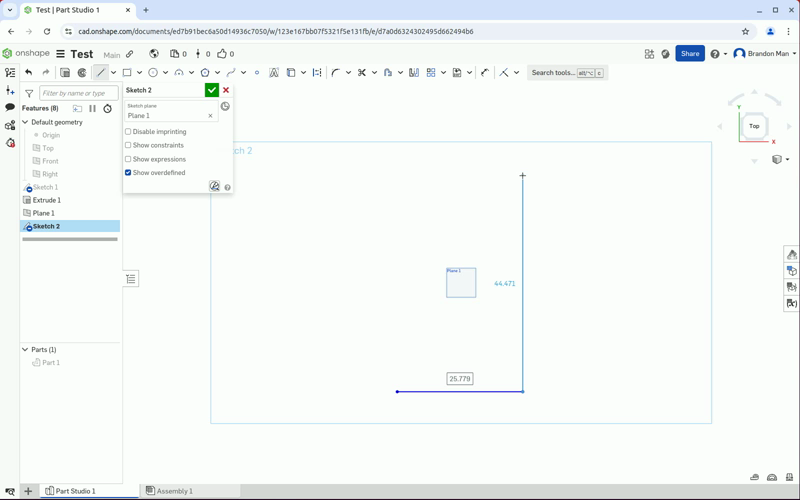
key_up(shift)
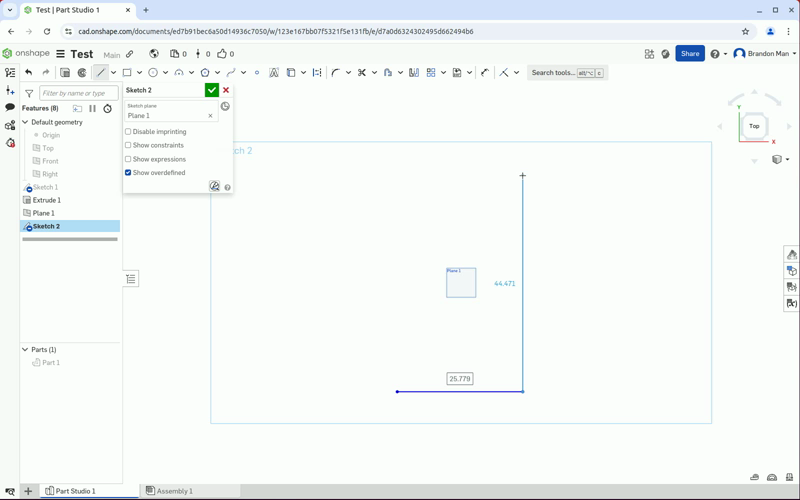
key_down(shift)
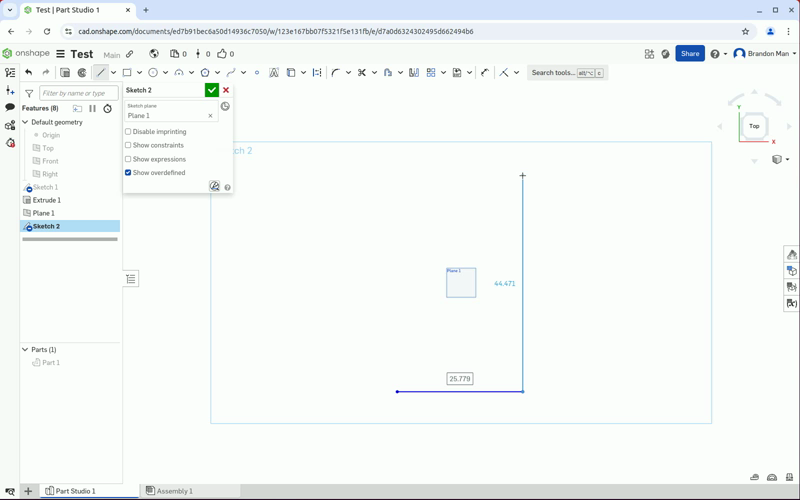
mouse_move(397, 175)
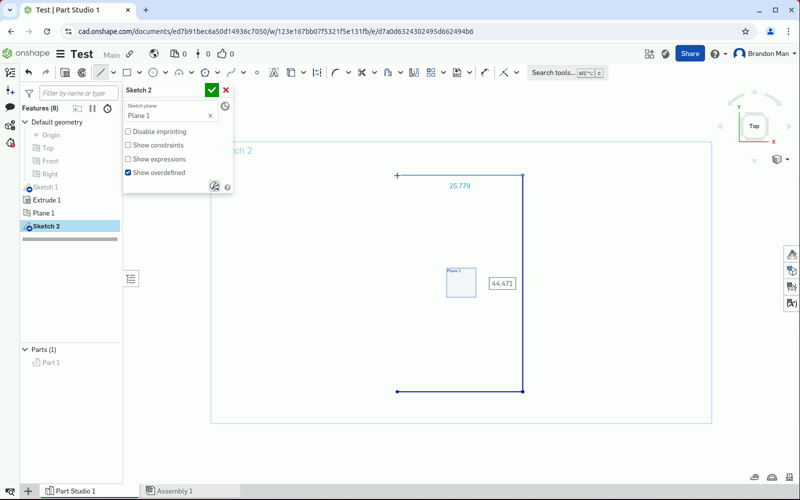
click(397, 175)
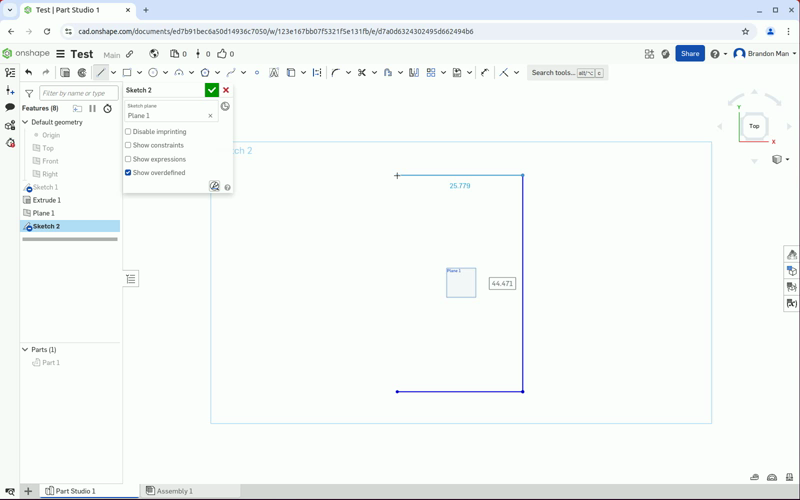
key_up(shift)
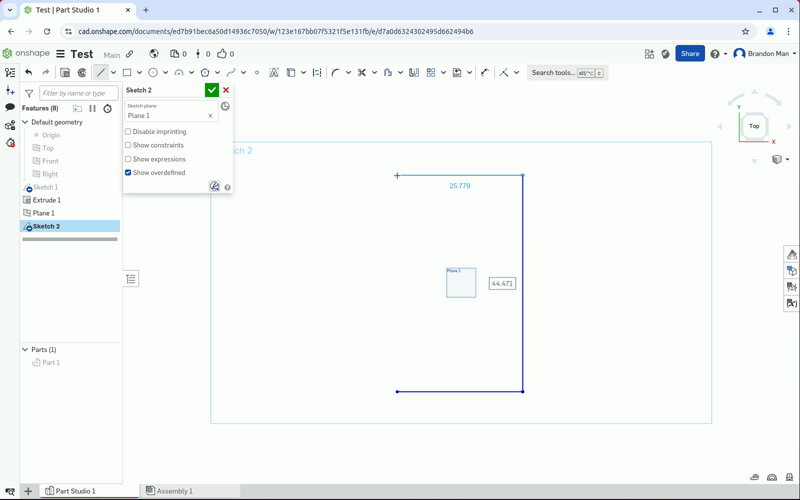
key_down(shift)
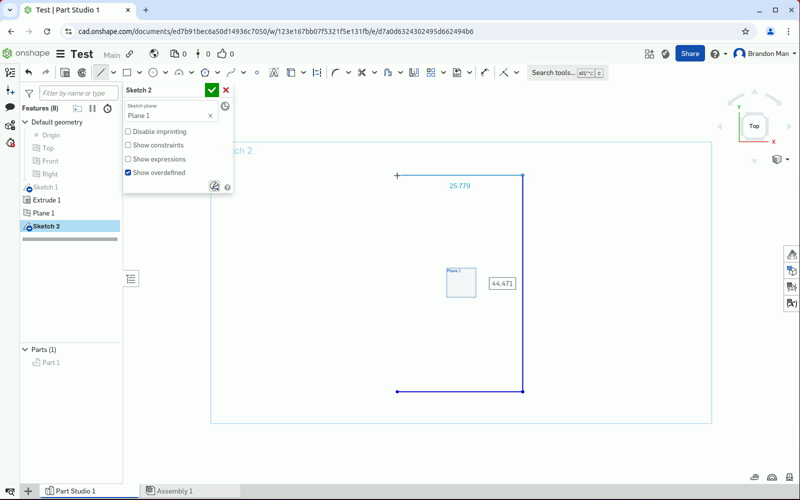
mouse_move(397, 391)
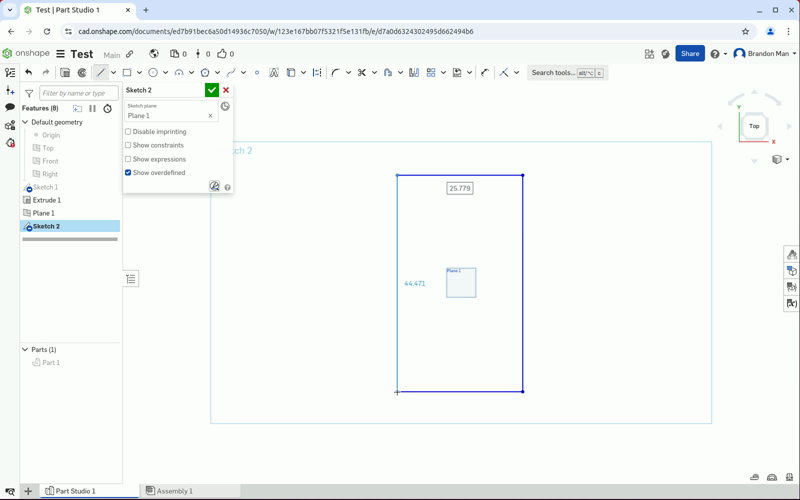
key_up(shift)
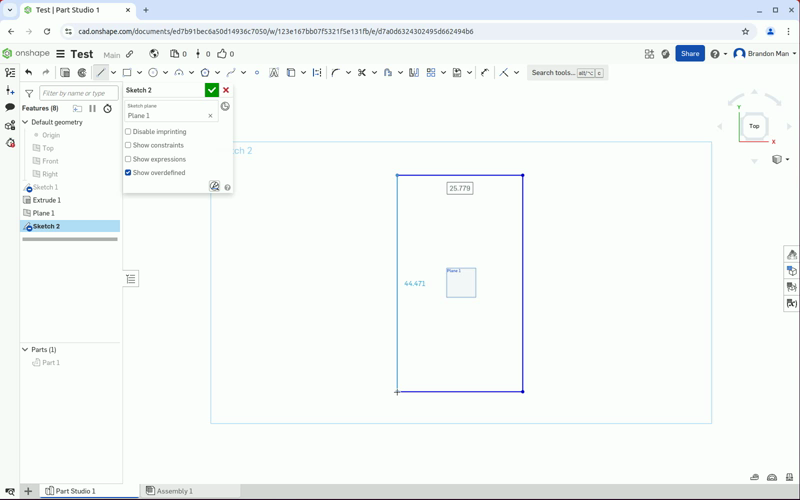
click(397, 391)
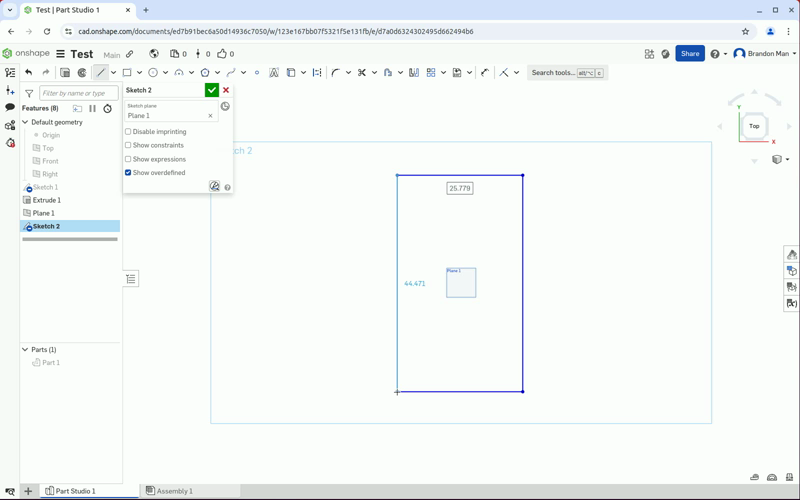
key(esc)
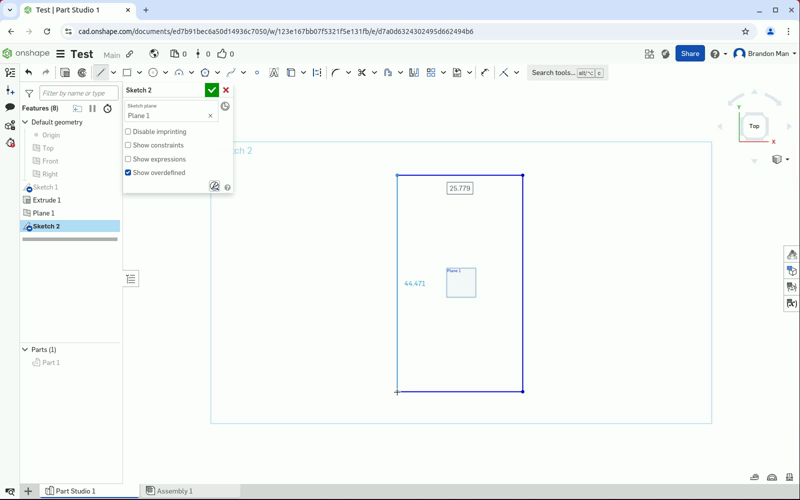
mouse_move(475, 329)
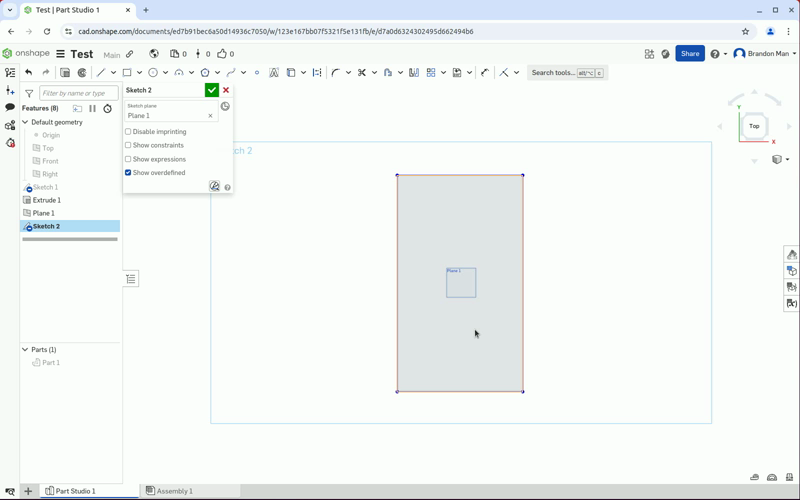
click(475, 329)
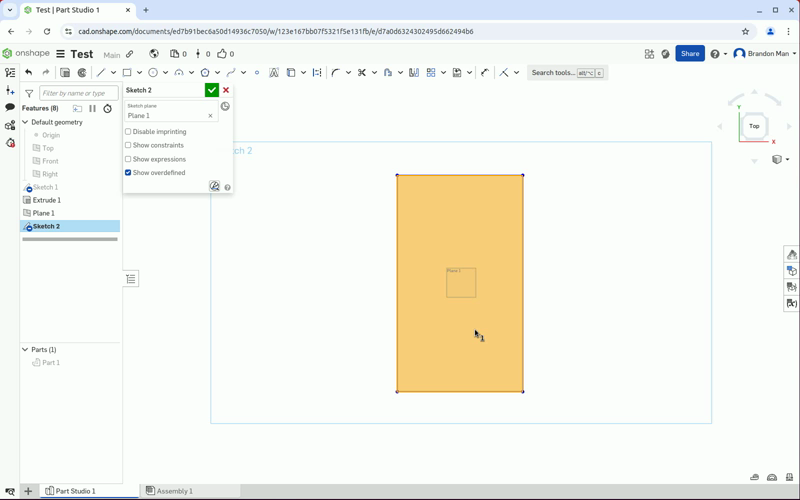
mouse_move(73, 352)
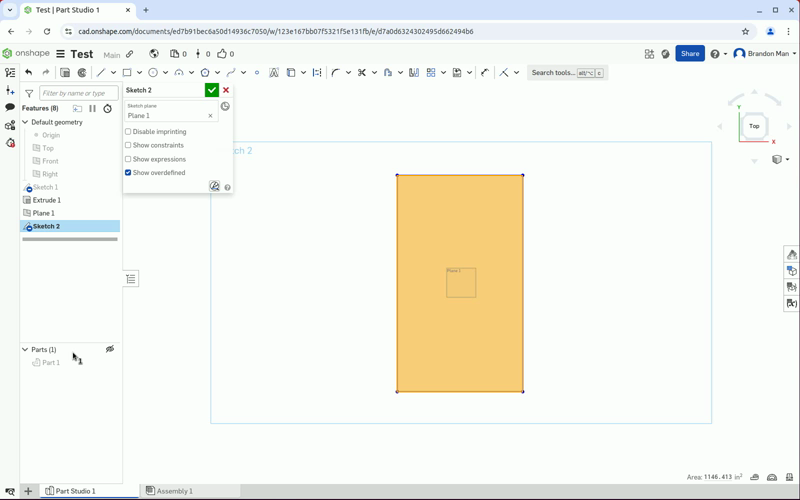
key(shift+y)
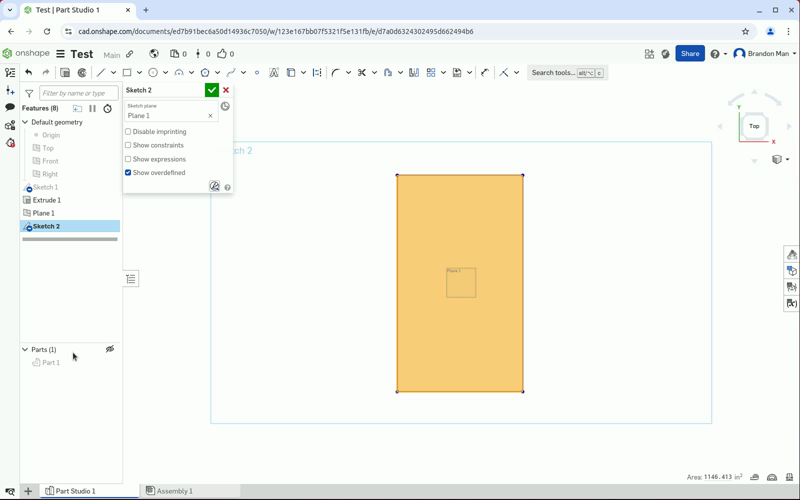
key(shift+e)
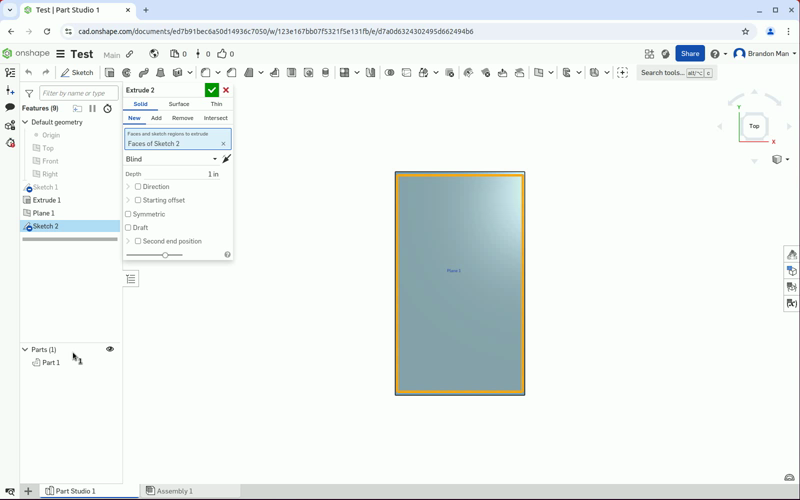
mouse_move(143, 106)
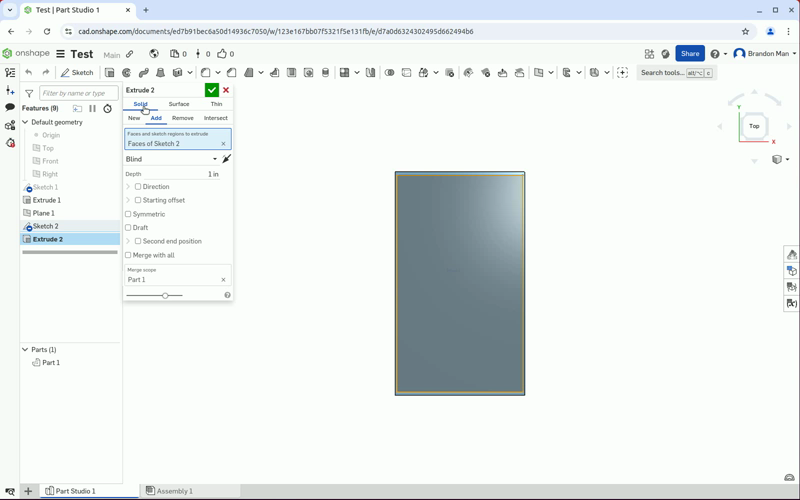
click(143, 106)
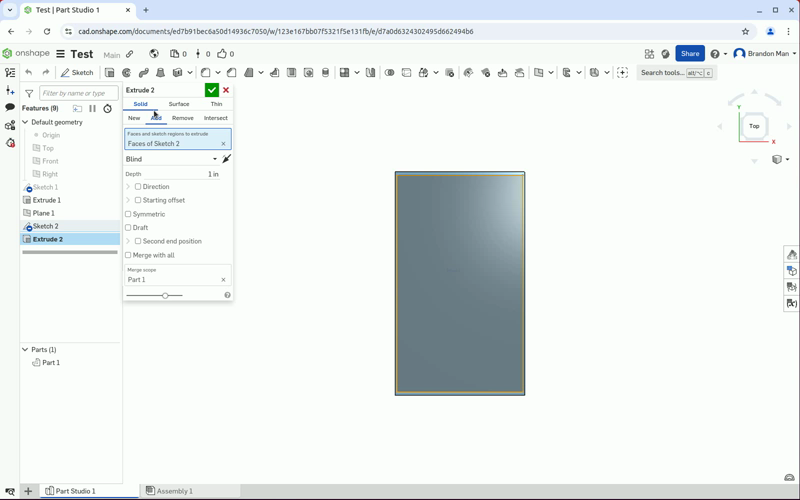
mouse_move(186, 120)
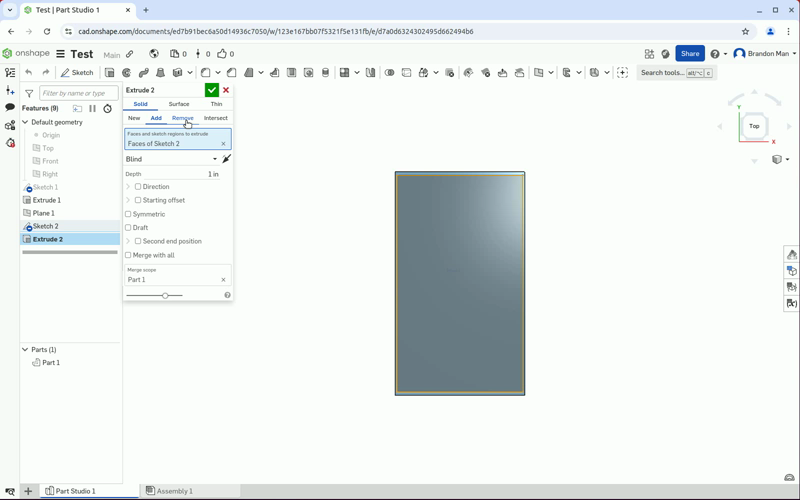
click(186, 120)
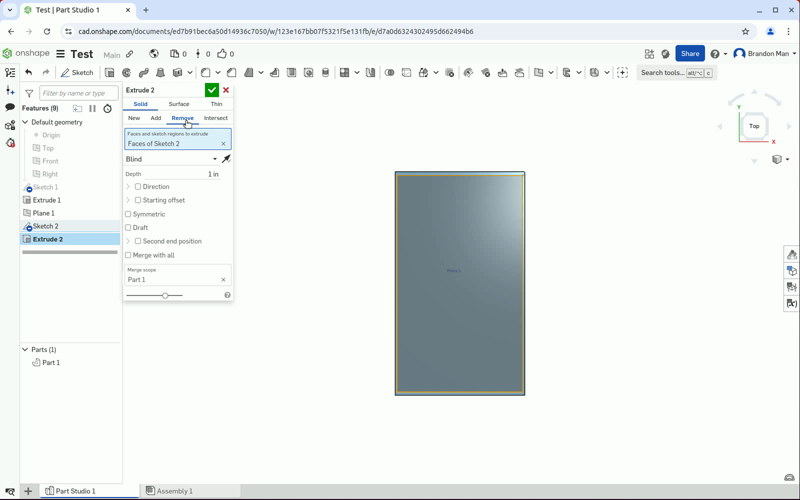
key(tab, 4)
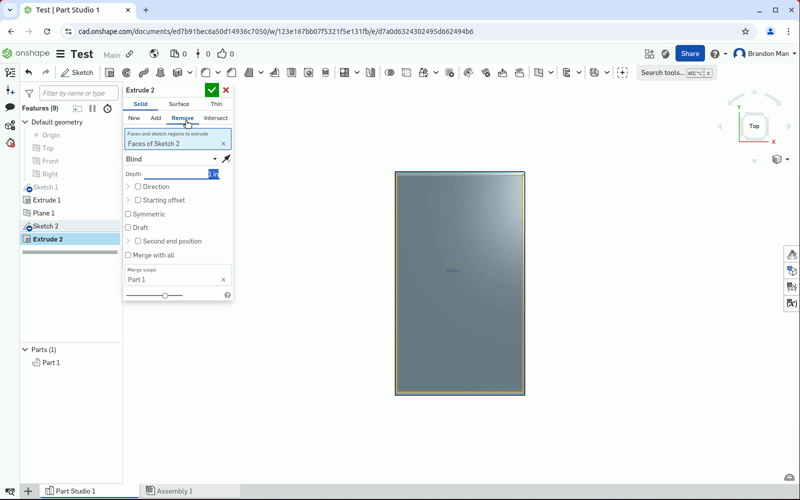
text(0.241)
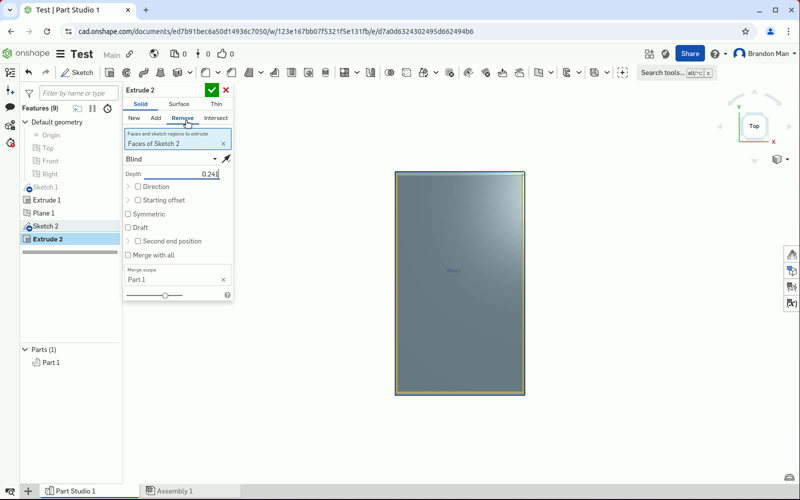
key(tab, 6)
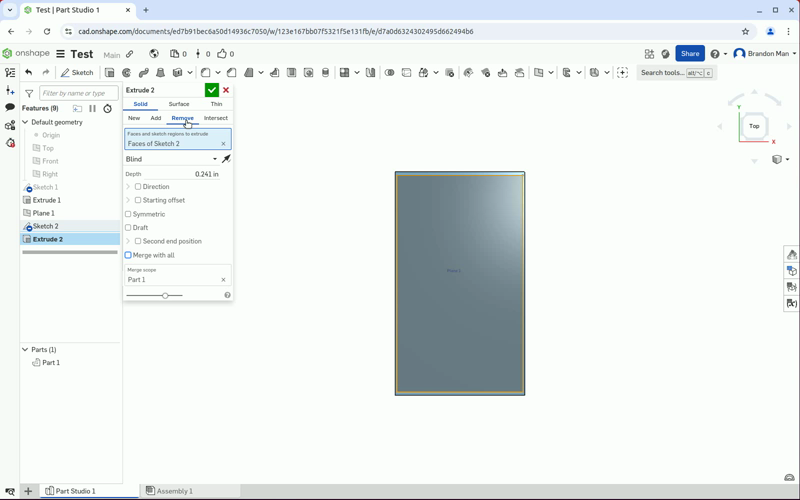
key(space)
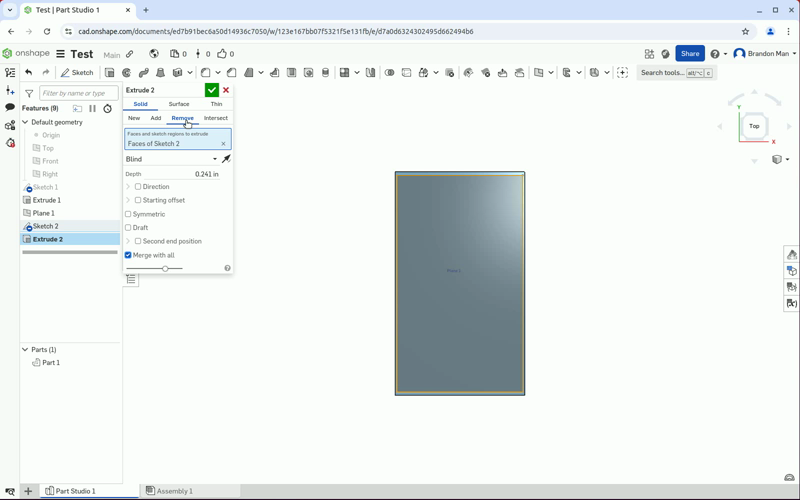
key(enter)
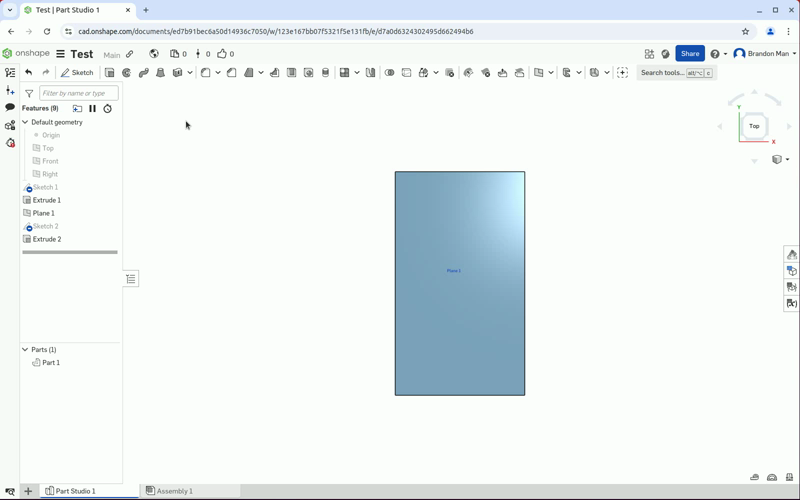
key(shift+h)
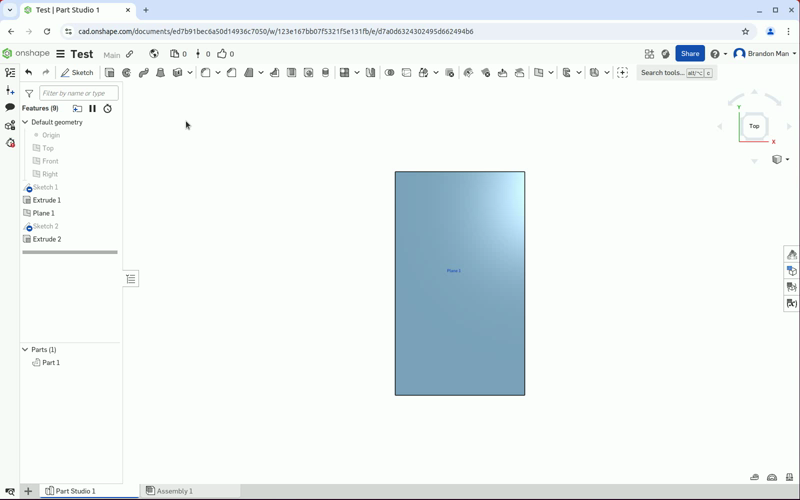
key(shift+h)
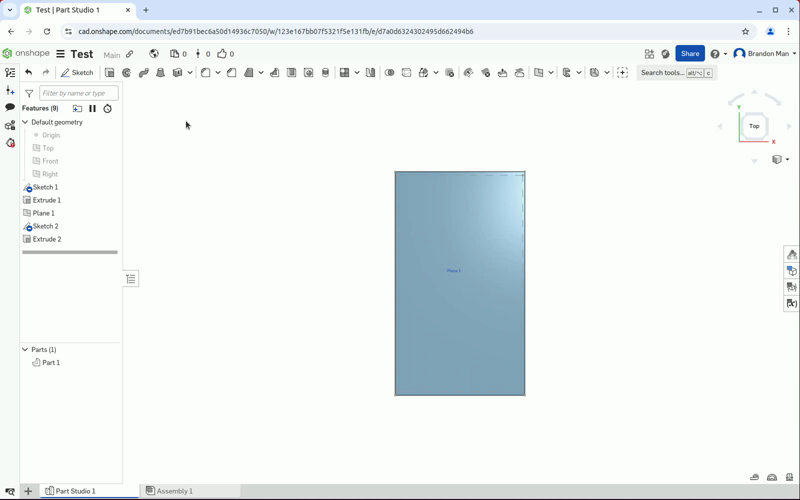
key(shift+7)
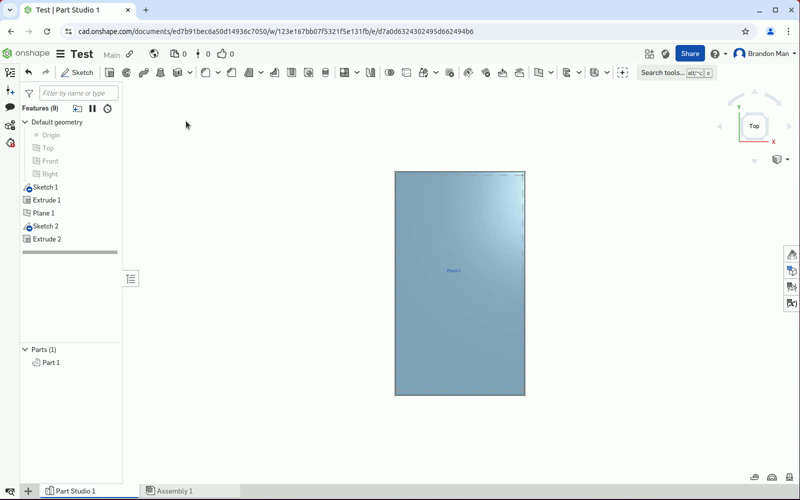
key(up, 3)
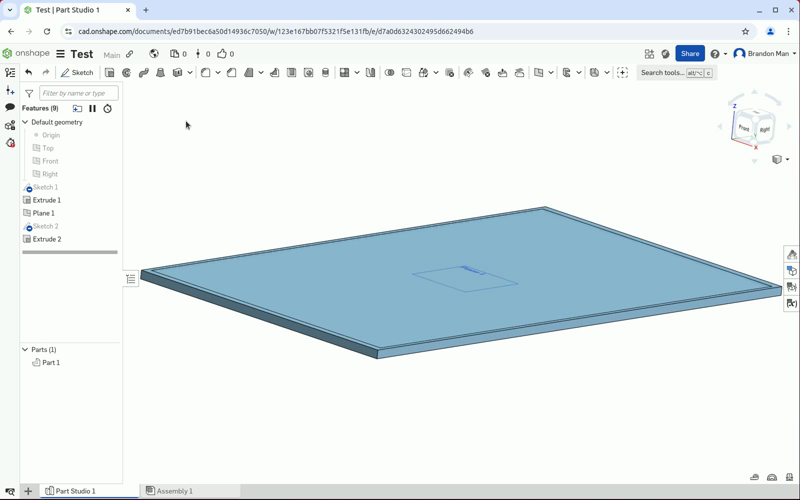
key(left, 3)
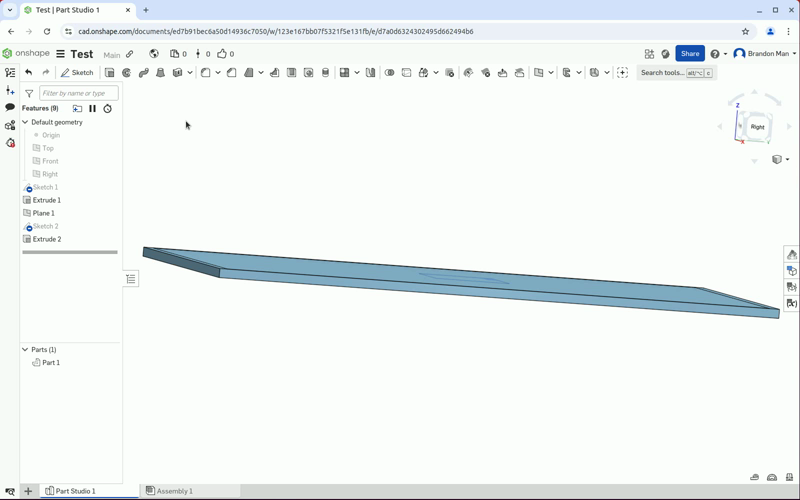
key(right, 3)
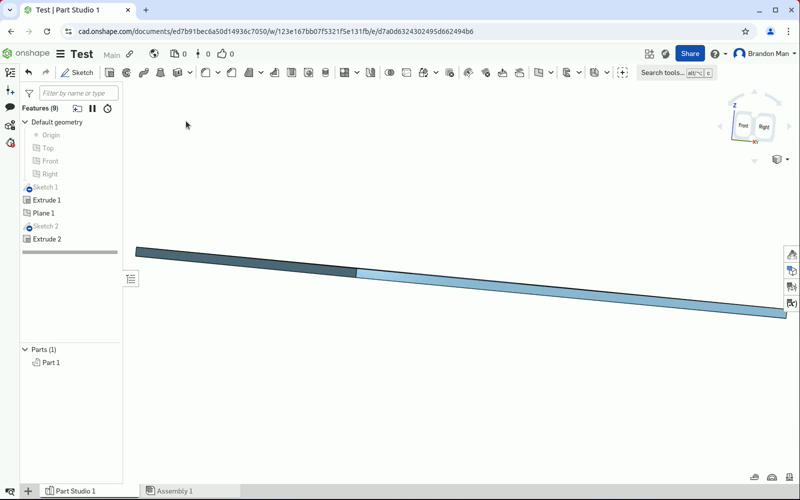
key(down, 3)
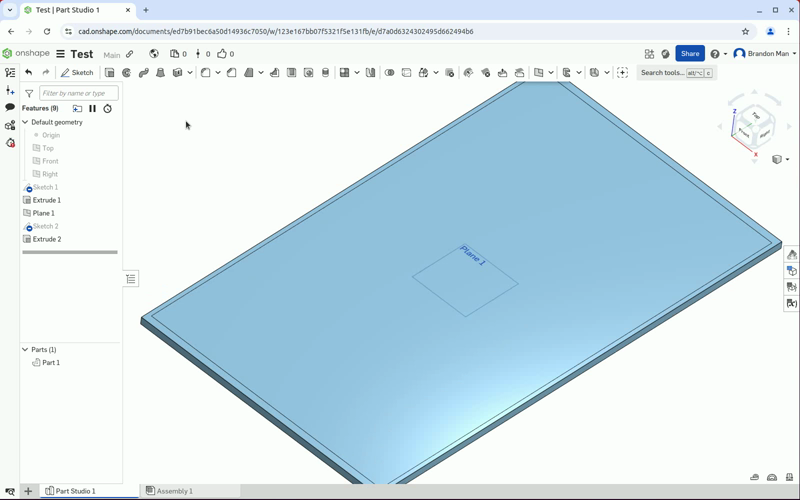
mouse_move(73, 189)
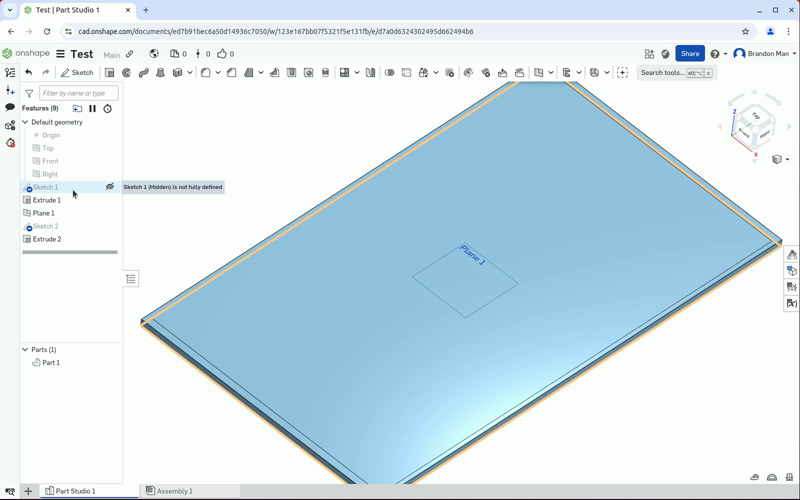
click(73, 189)